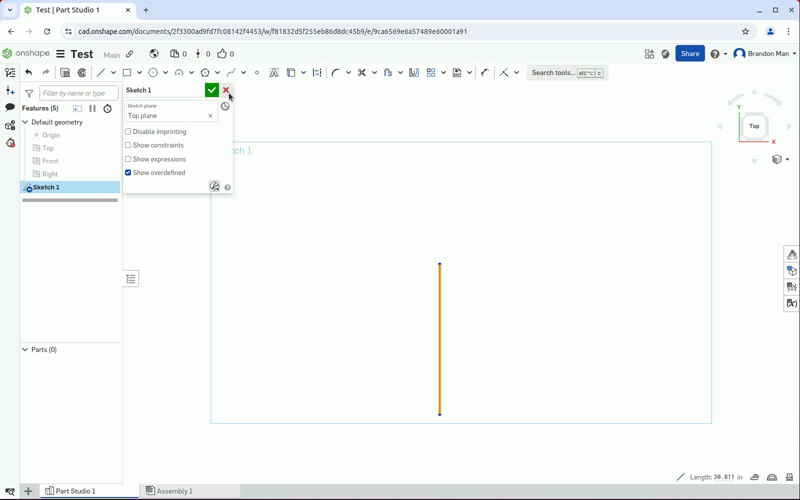
key(shift+h)
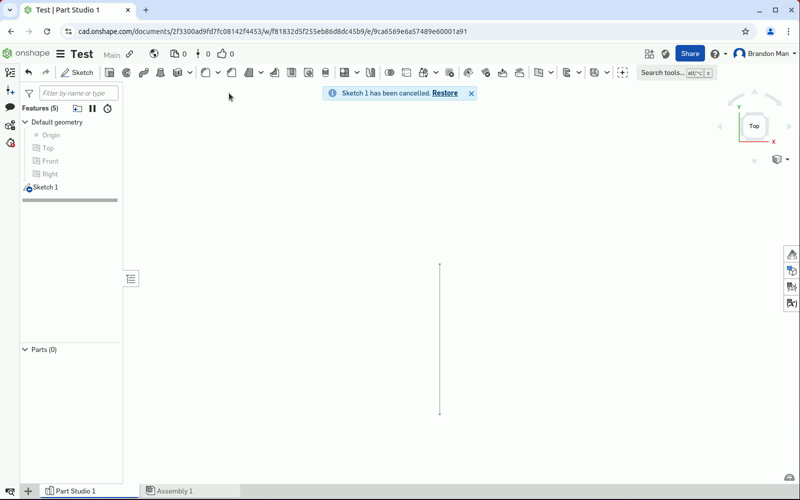
mouse_move(73, 352)
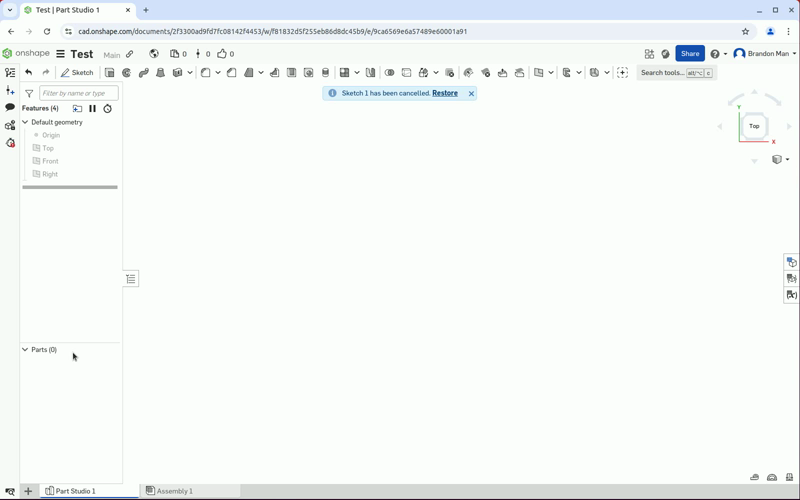
key(y)
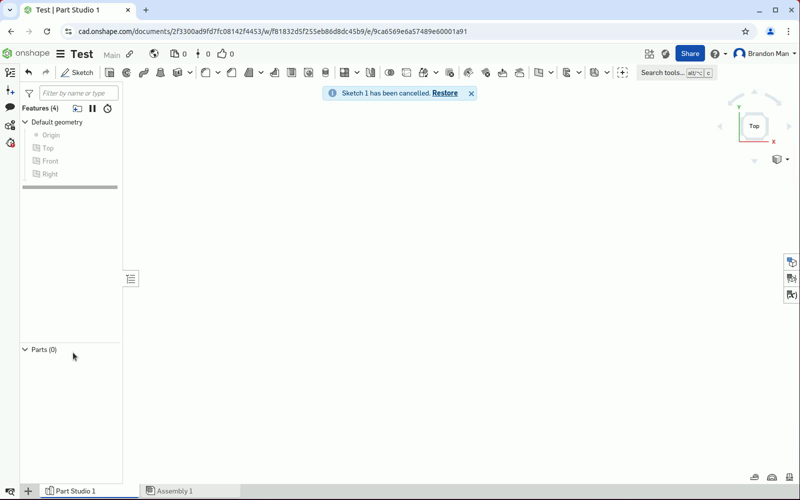
key(shift+p)
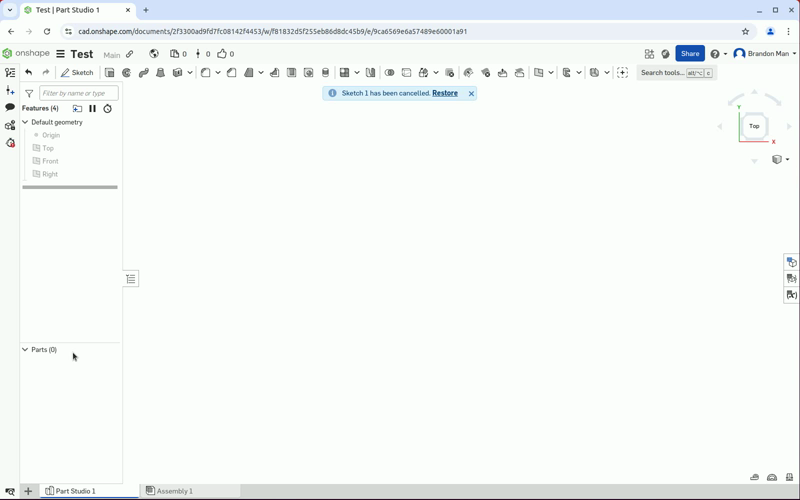
key(space)
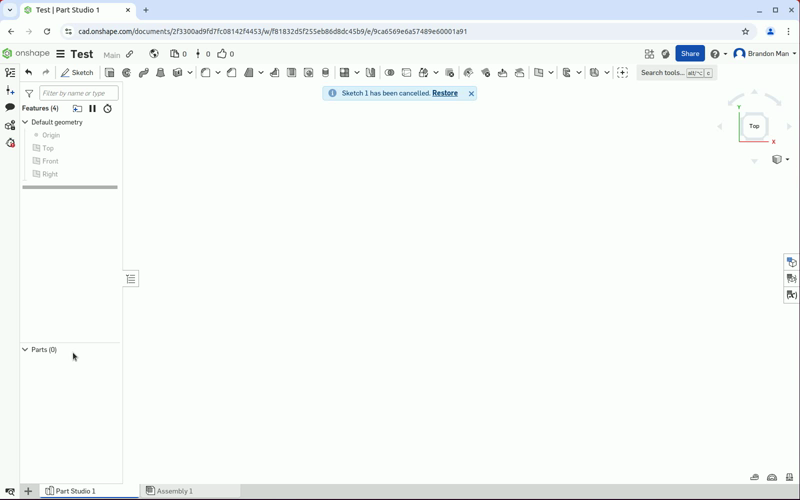
key_down(shift)
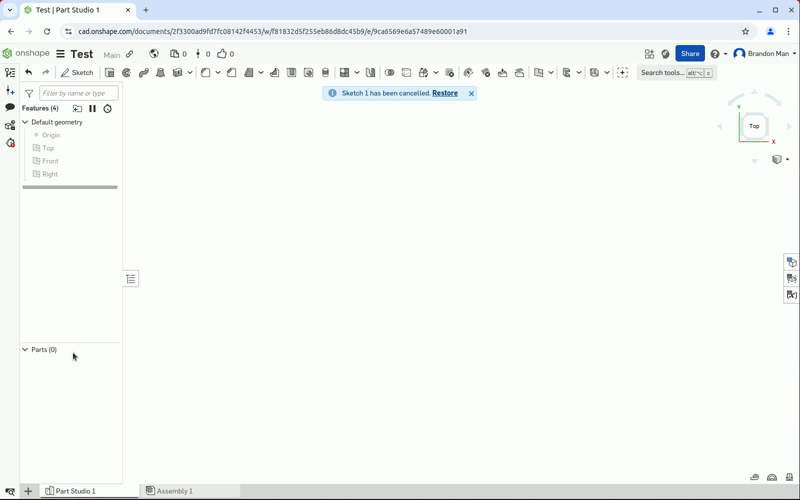
key(up)
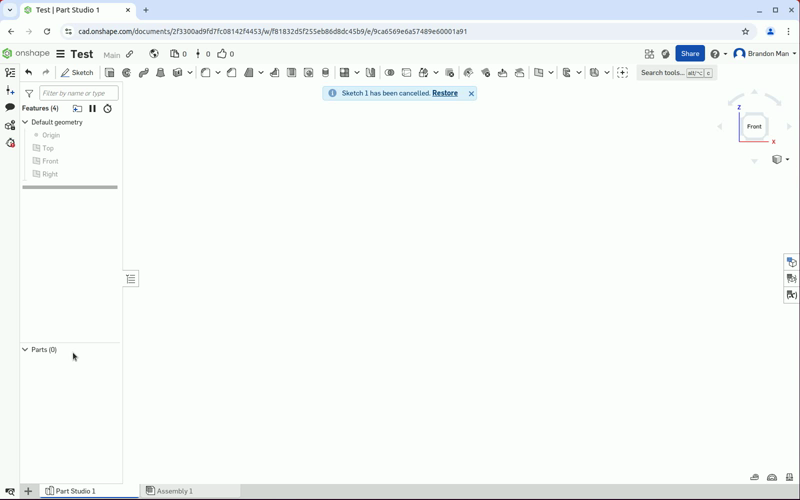
key_up(shift)
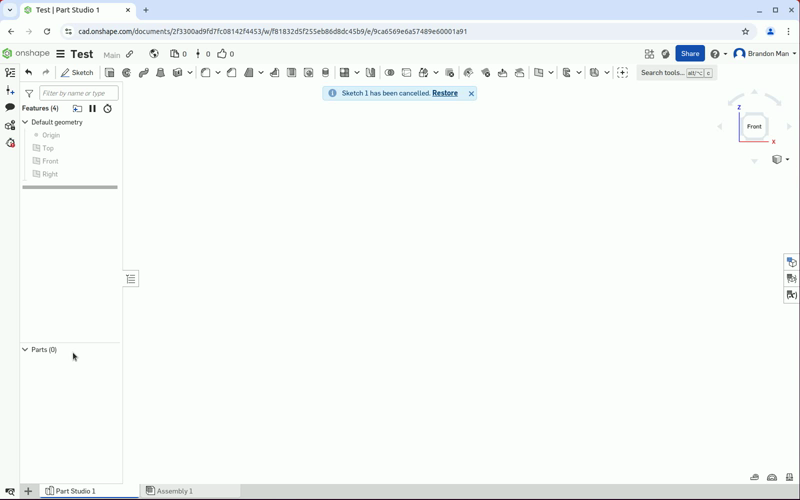
mouse_move(73, 352)
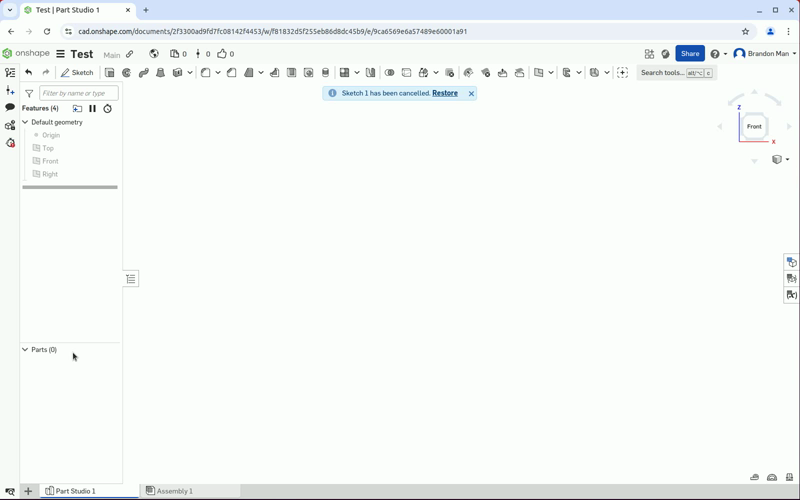
key(shift+y)
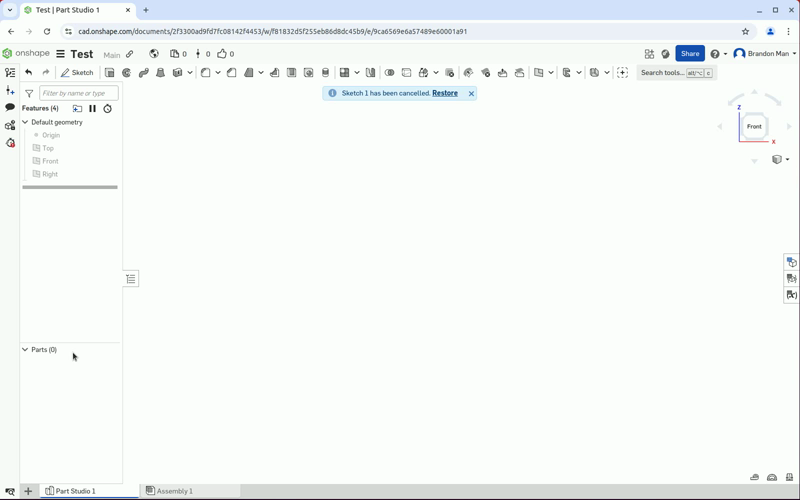
key(shift+s)
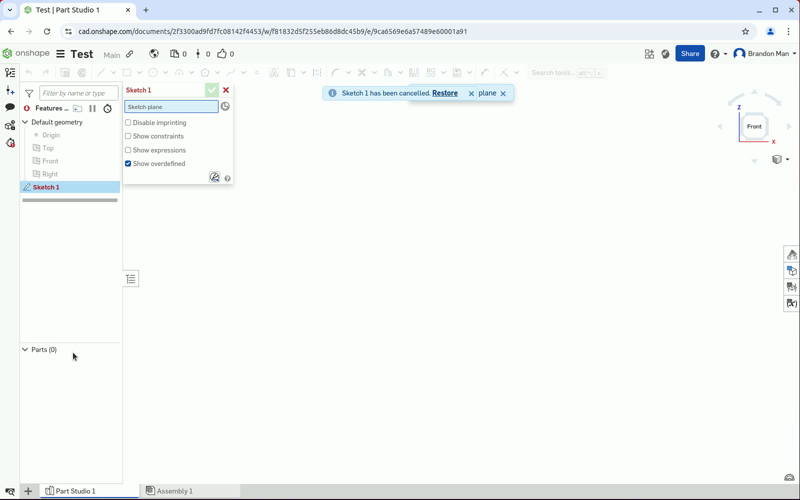
mouse_move(73, 163)
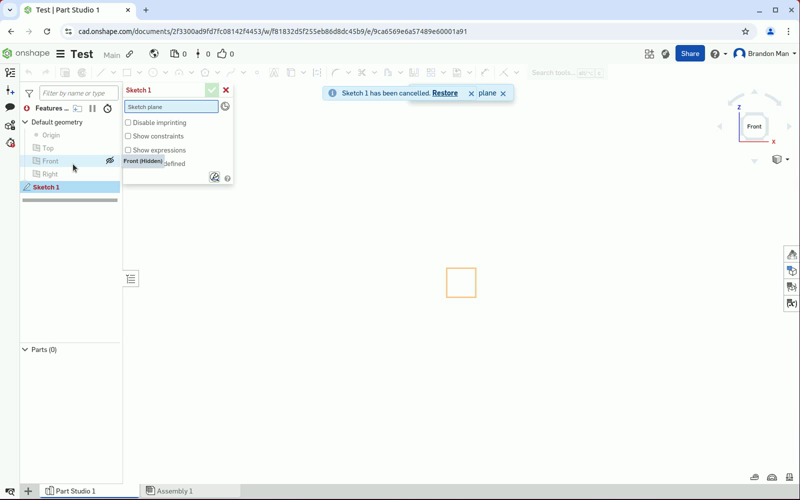
click(73, 163)
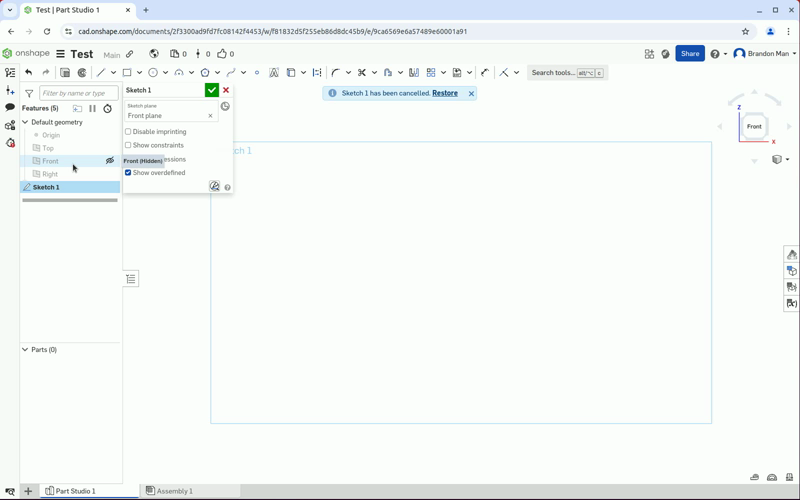
mouse_move(73, 352)
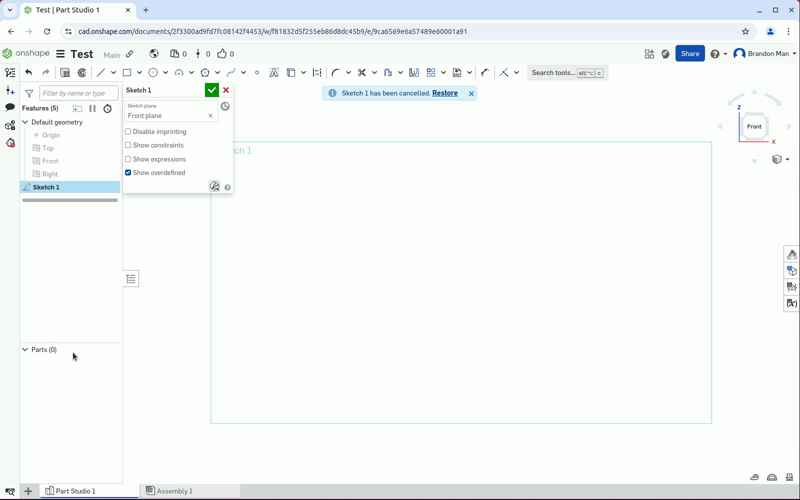
key(y)
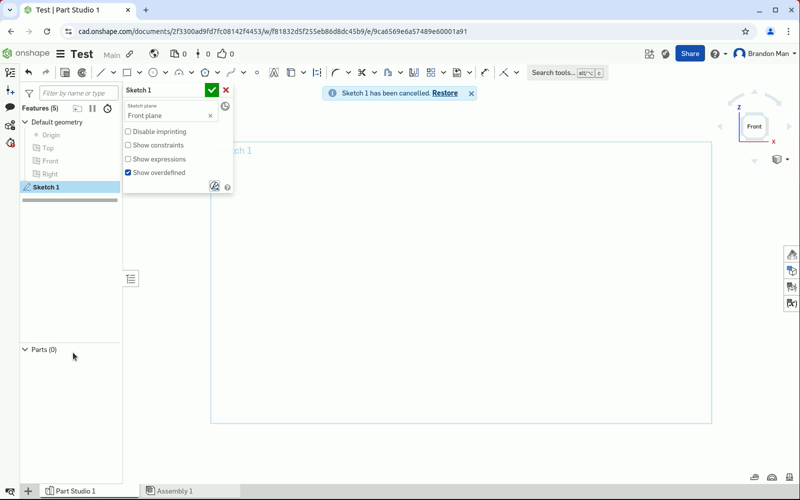
key(l)
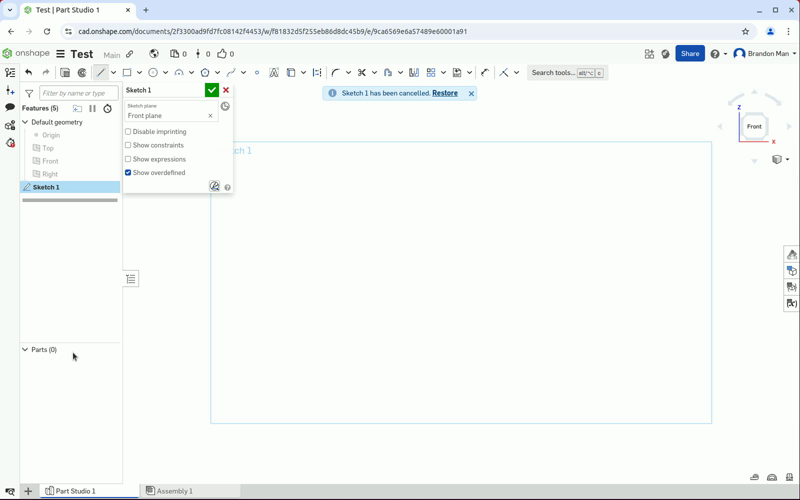
key_down(shift)
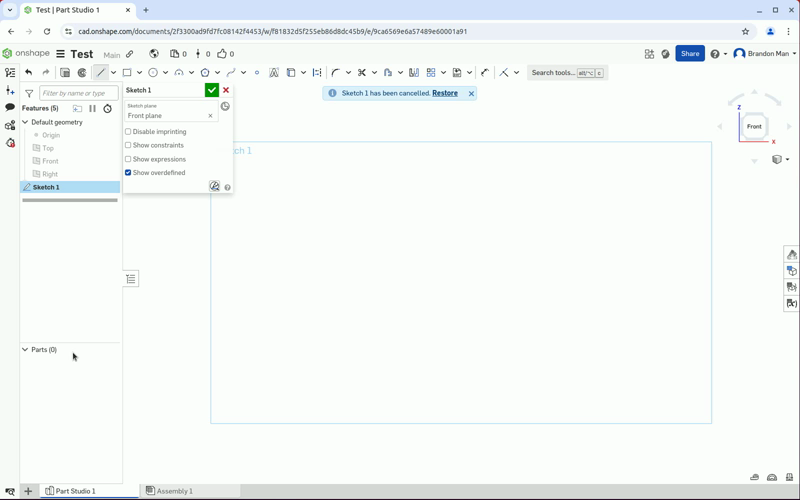
mouse_move(348, 305)
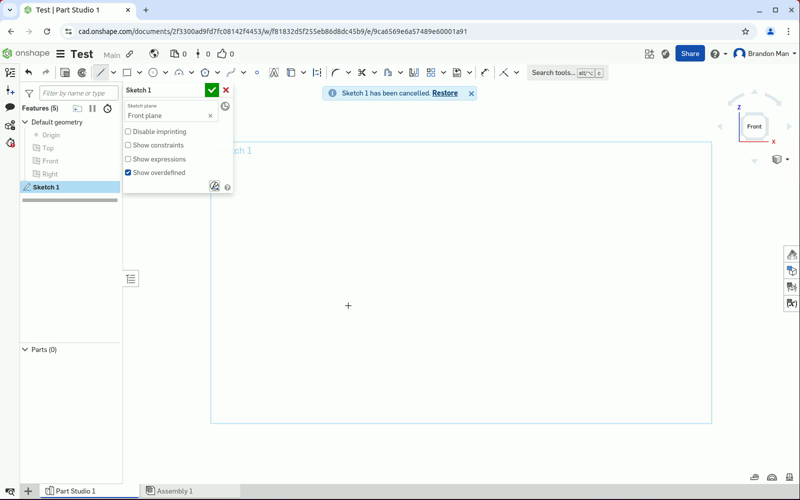
click(348, 305)
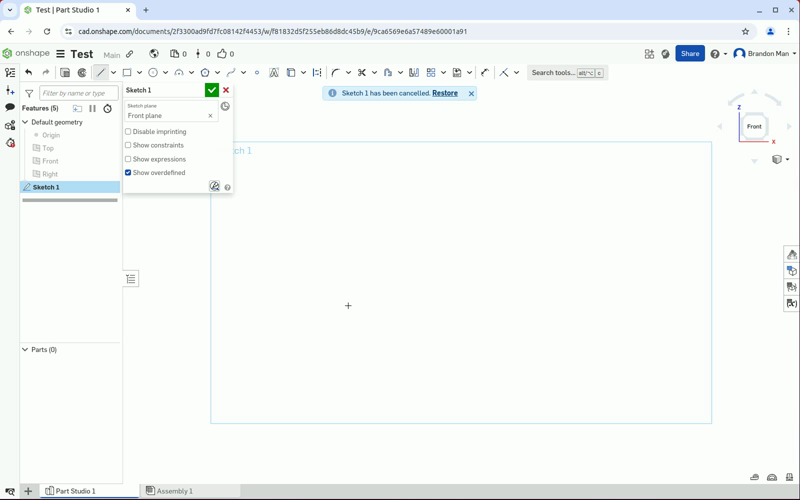
key_up(shift)
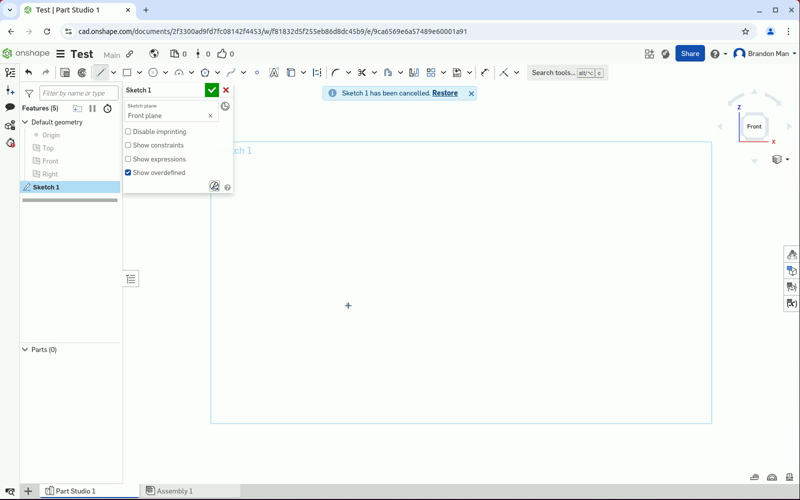
key_down(shift)
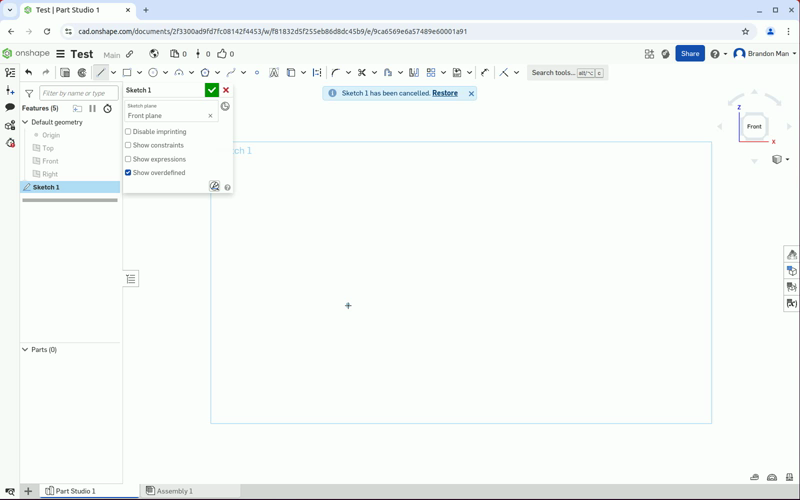
mouse_move(572, 305)
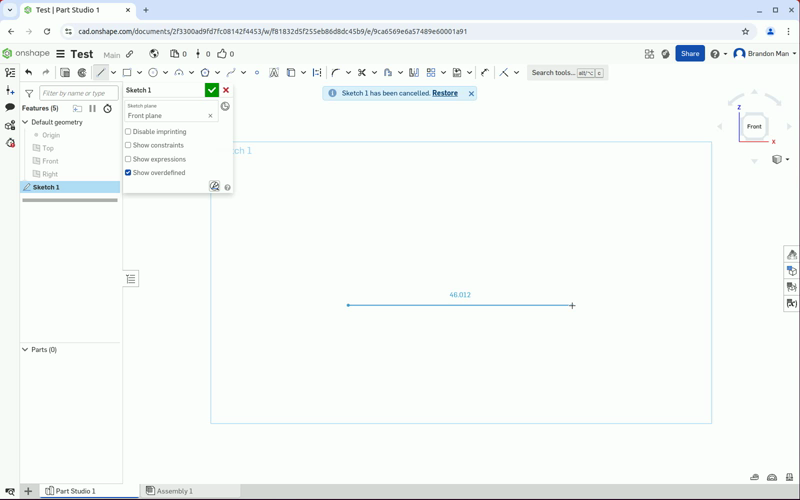
click(572, 305)
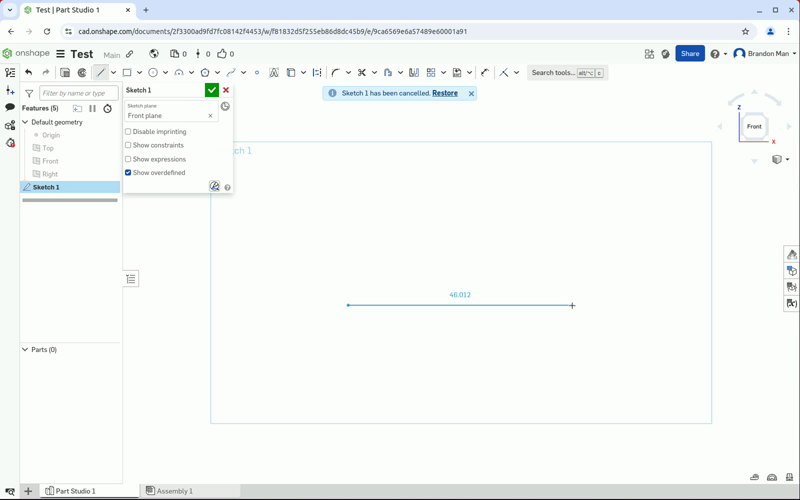
key_up(shift)
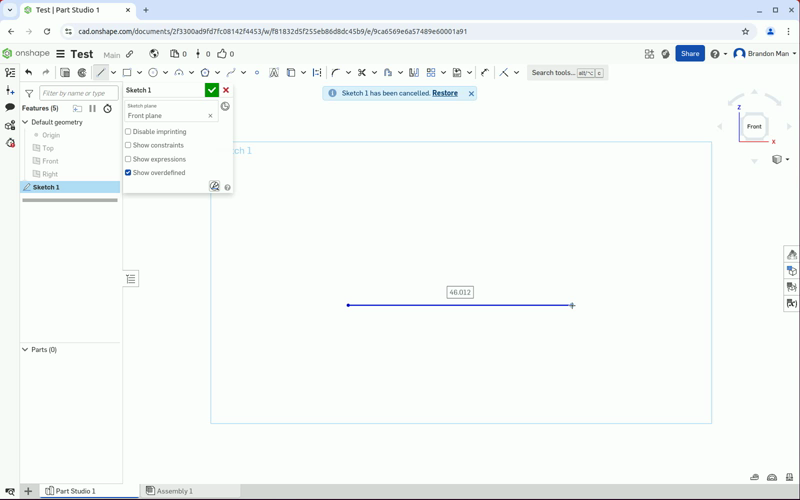
key_down(shift)
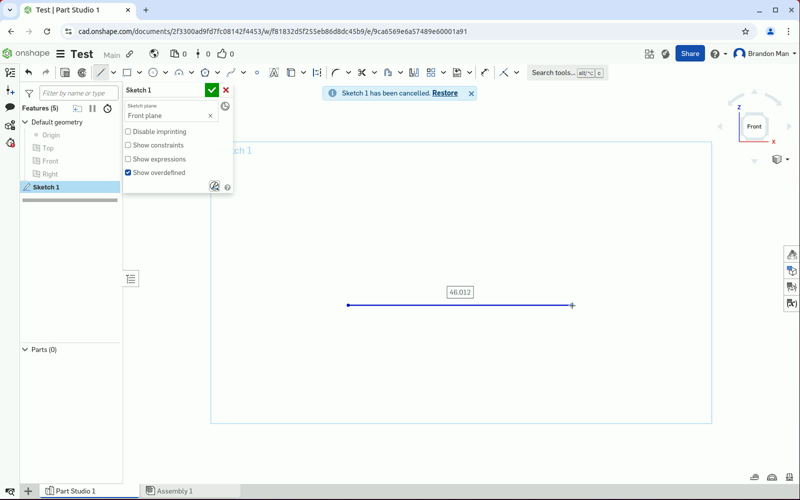
mouse_move(589, 305)
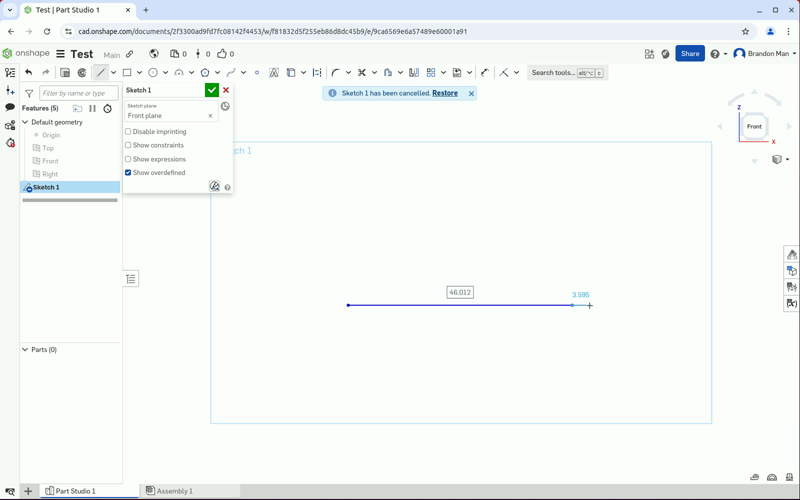
mouse_move(572, 260)
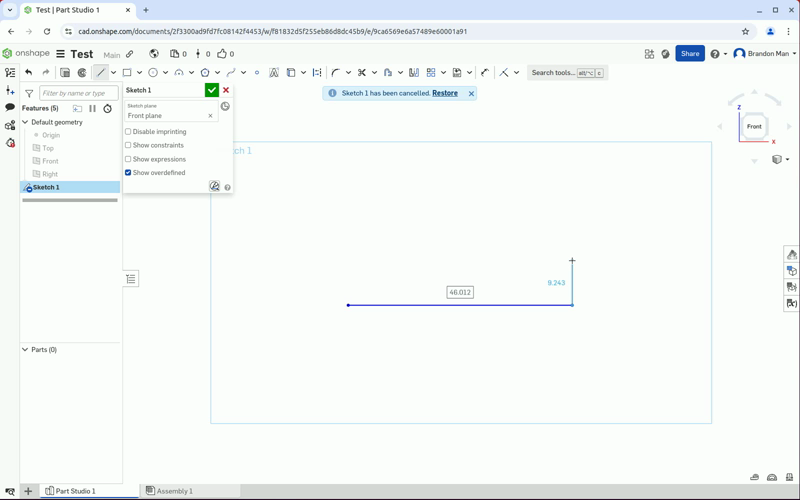
click(572, 260)
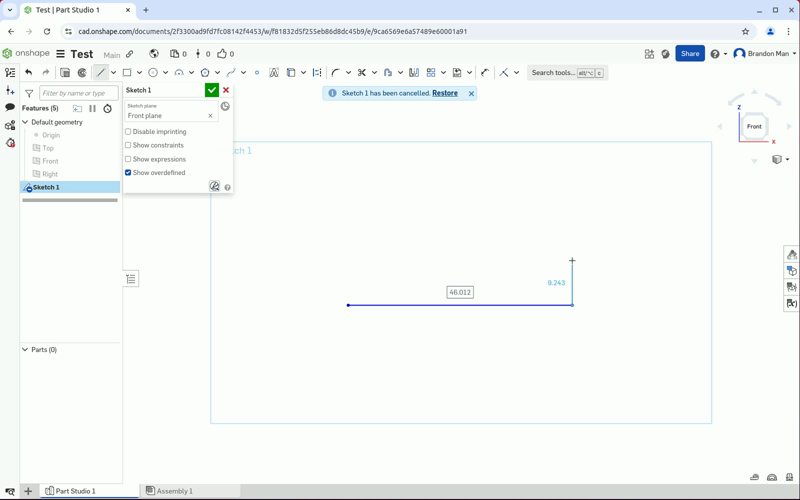
key_up(shift)
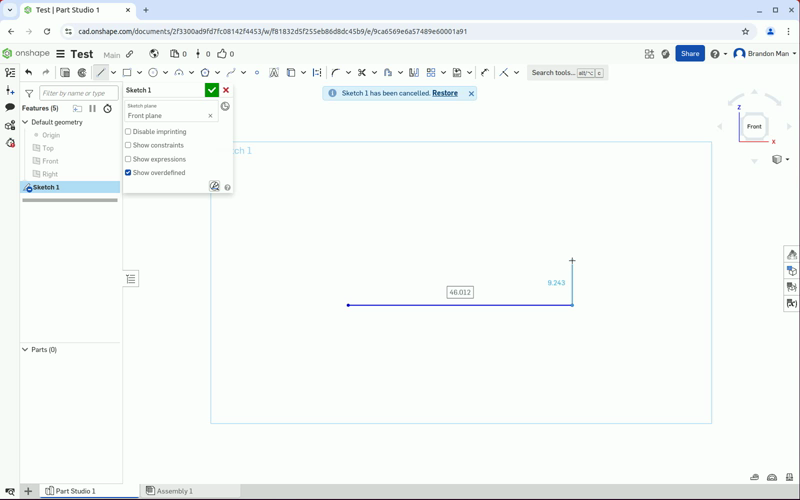
key_down(shift)
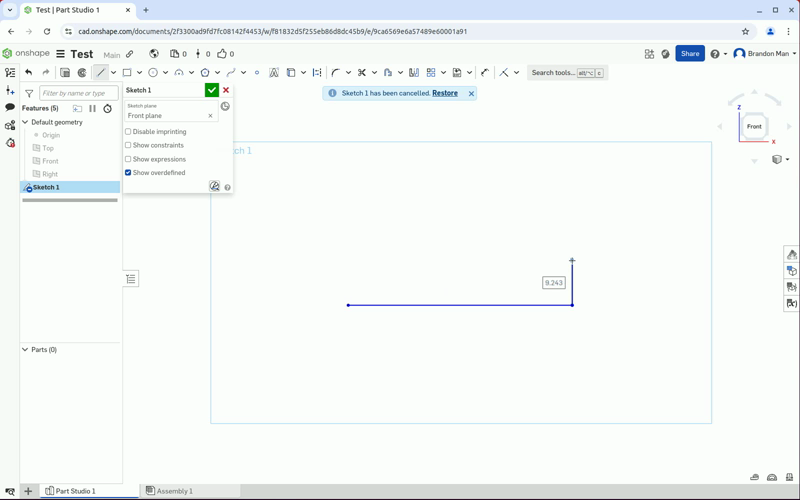
mouse_move(470, 260)
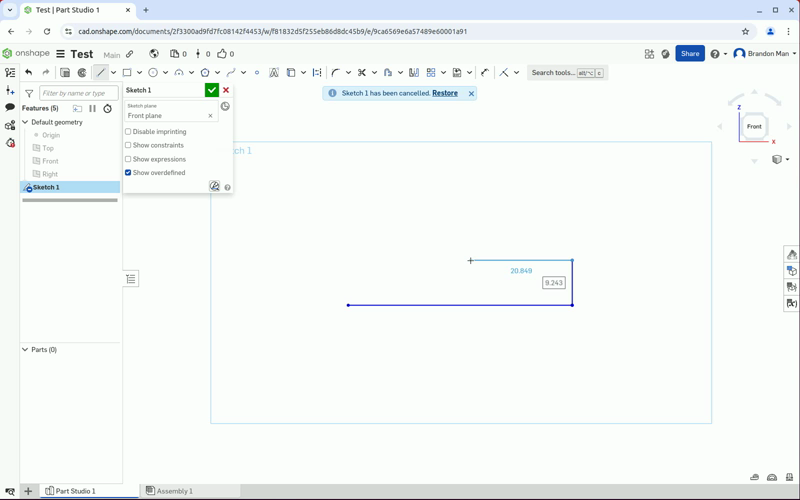
click(470, 260)
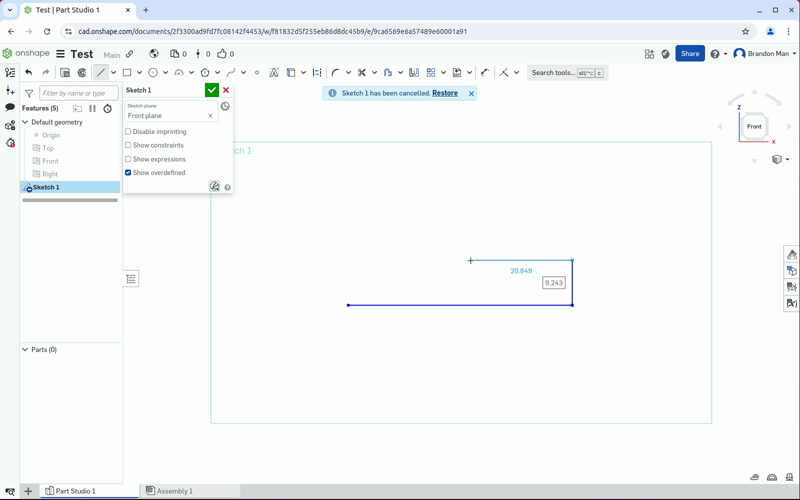
key_up(shift)
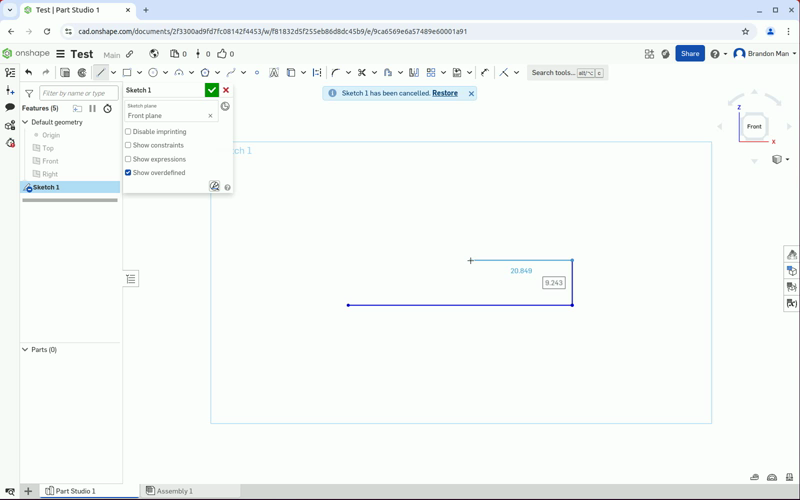
key_down(shift)
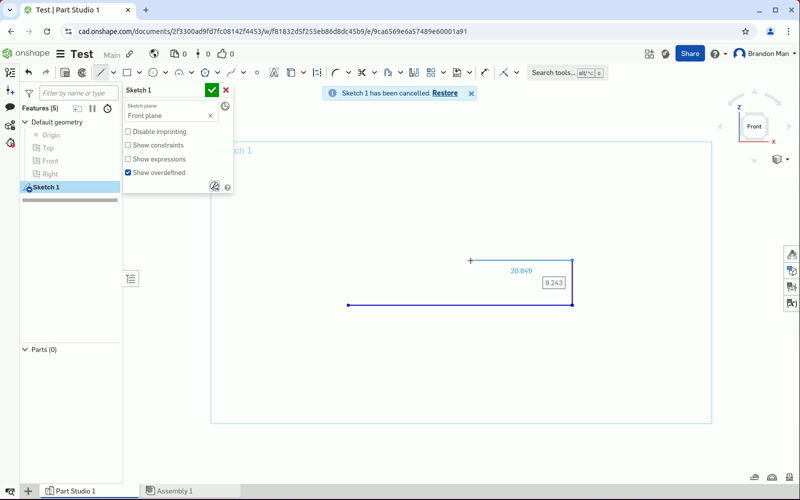
mouse_move(500, 260)
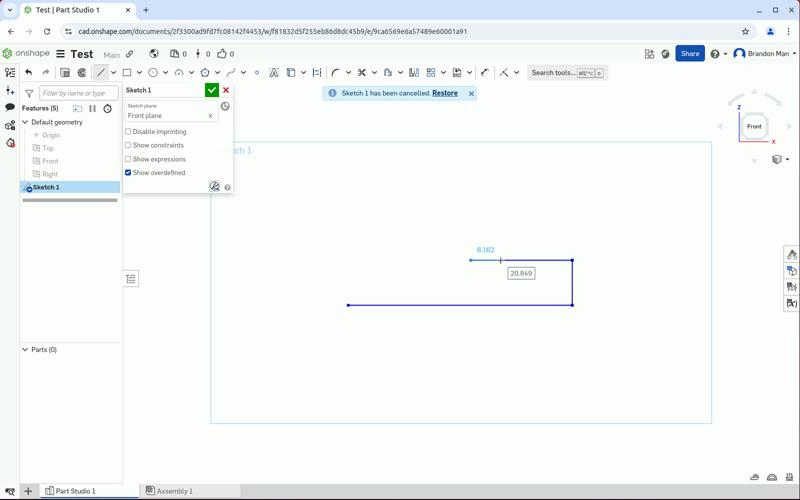
mouse_move(449, 260)
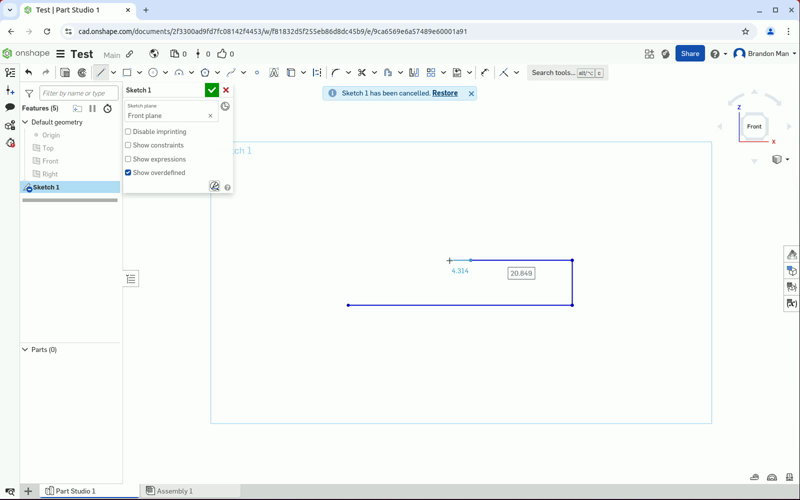
click(449, 260)
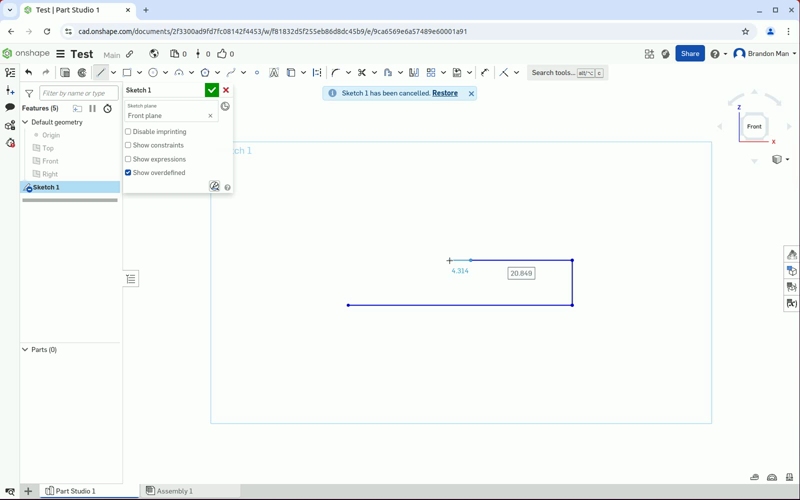
key_up(shift)
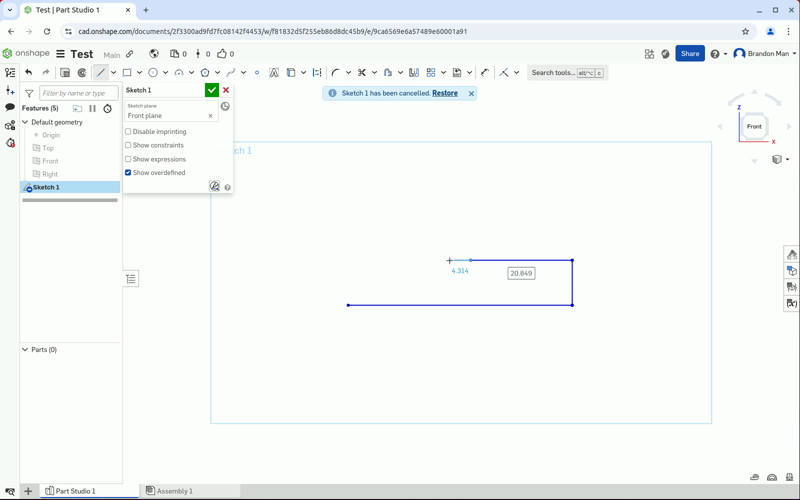
key_down(shift)
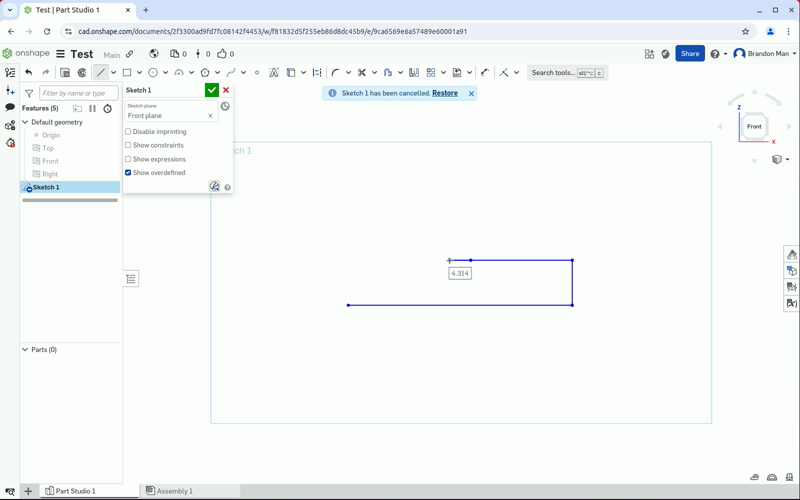
mouse_move(348, 260)
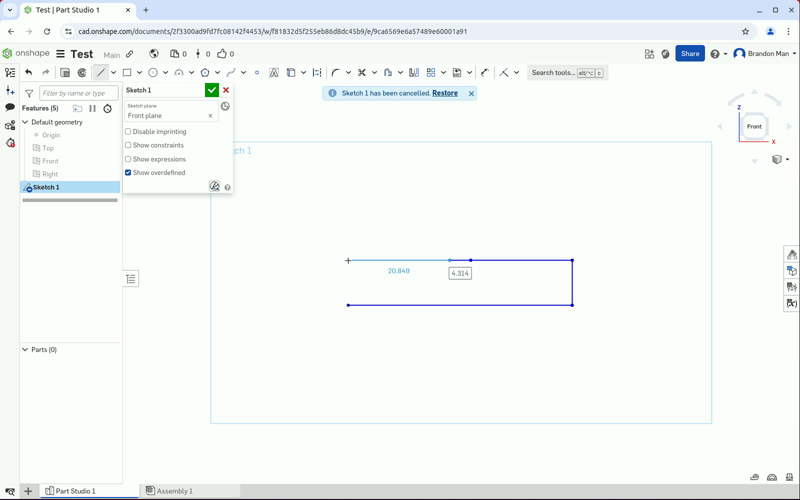
click(348, 260)
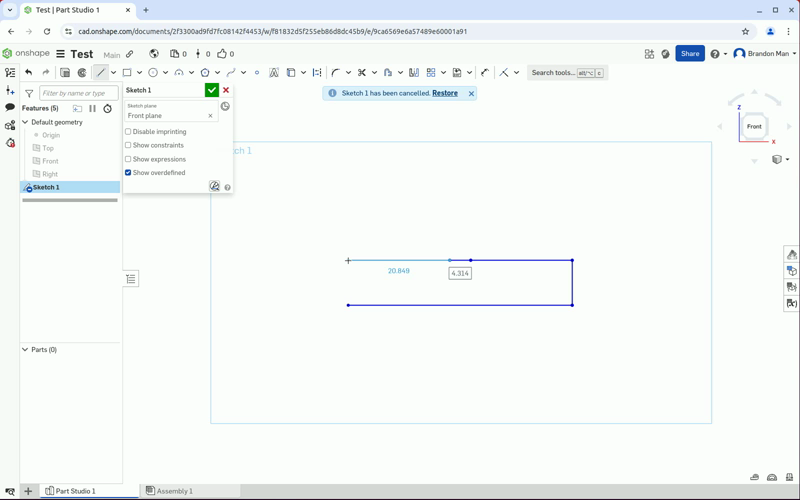
key_up(shift)
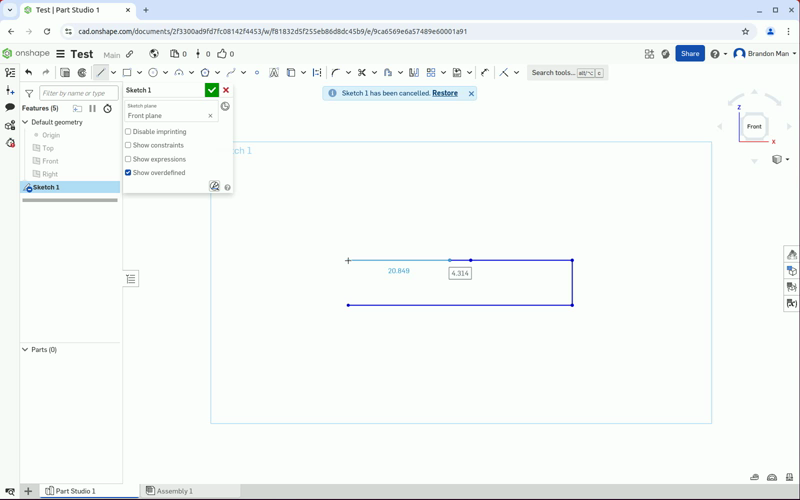
mouse_move(378, 260)
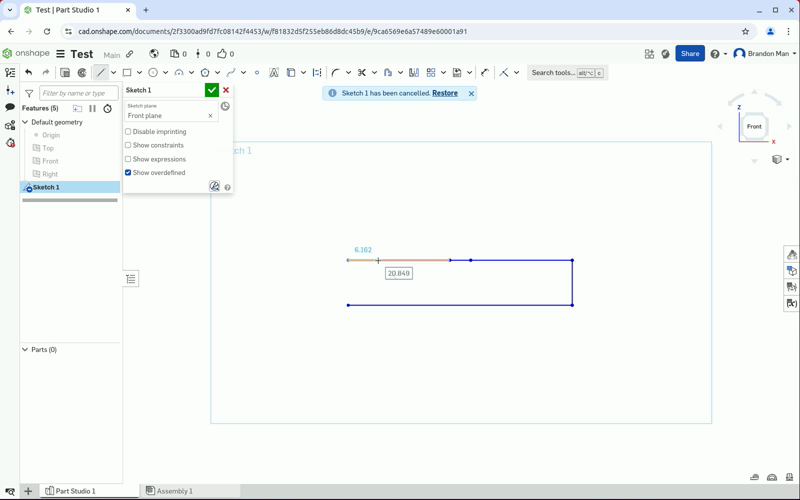
key_down(shift)
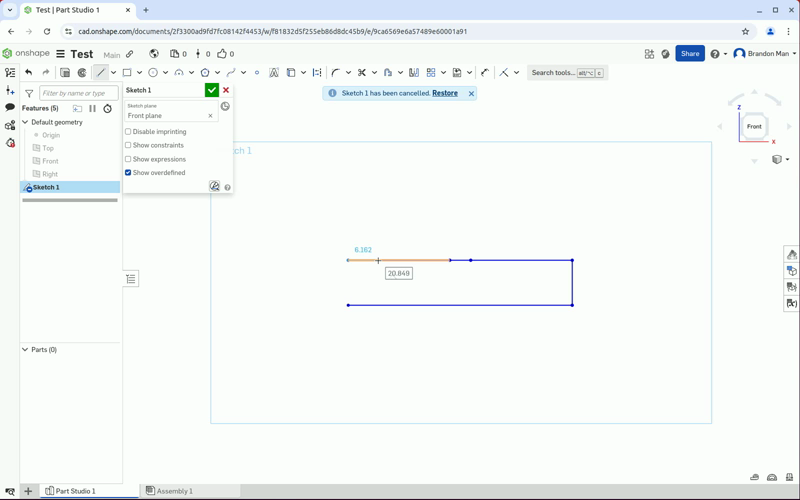
mouse_move(348, 305)
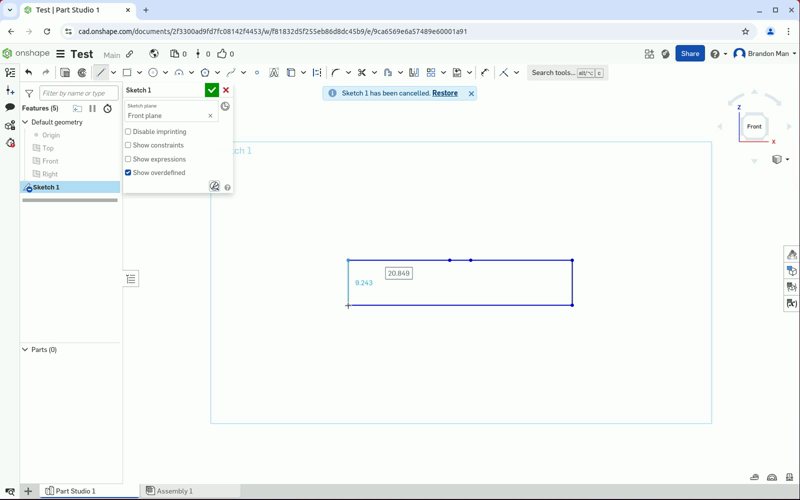
key_up(shift)
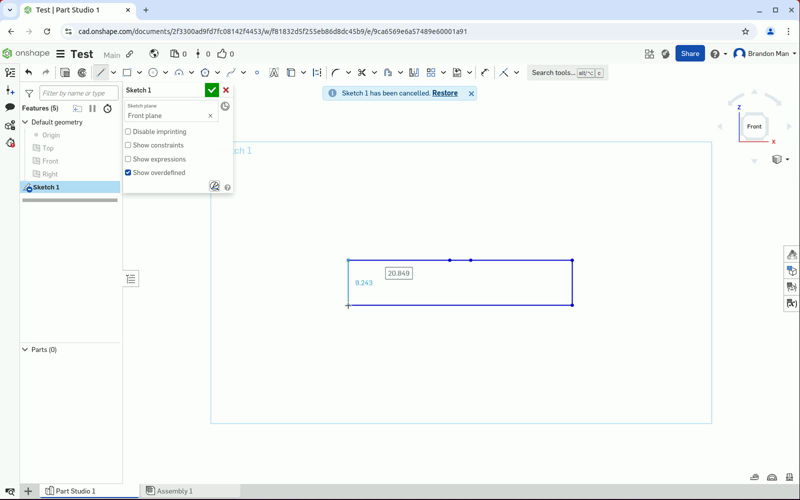
click(348, 305)
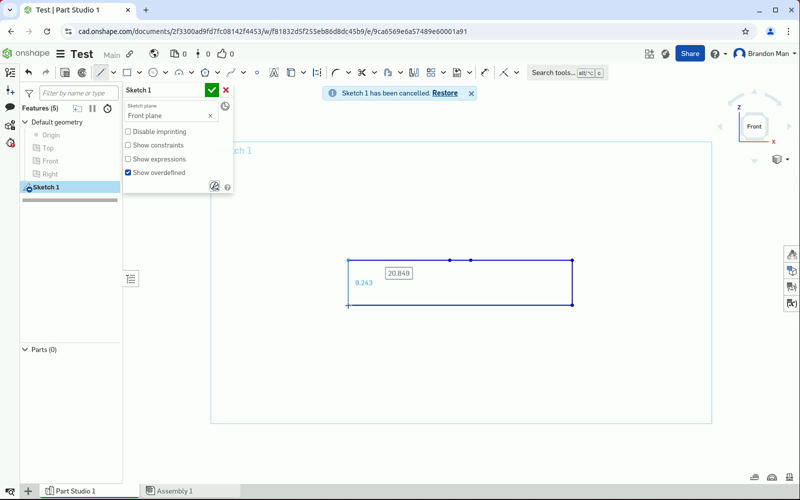
key(esc)
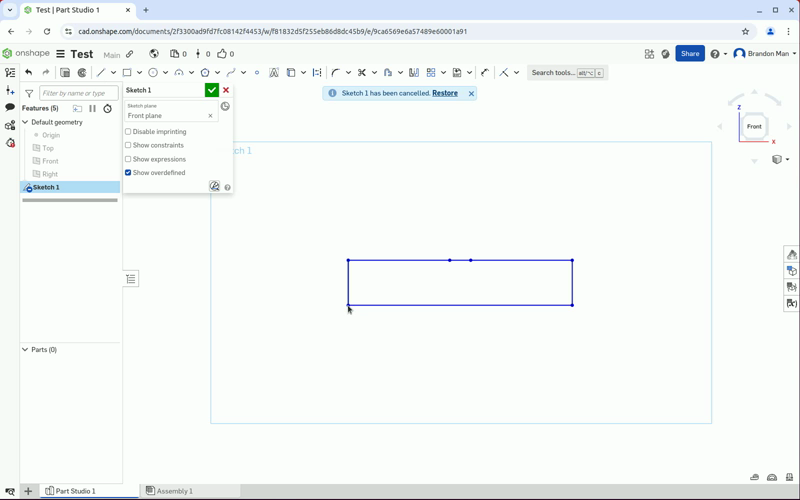
mouse_move(516, 296)
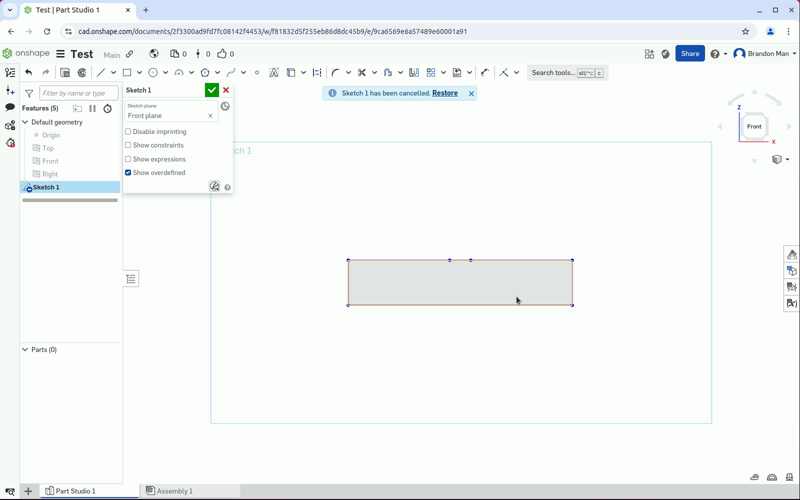
click(516, 296)
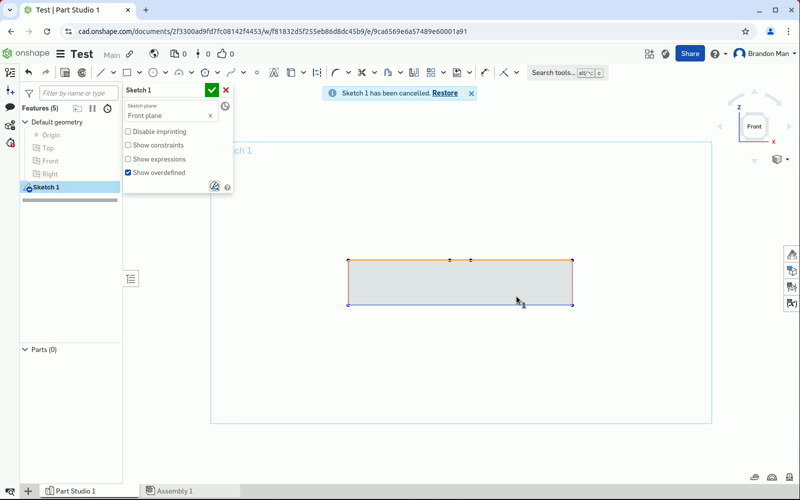
mouse_move(73, 352)
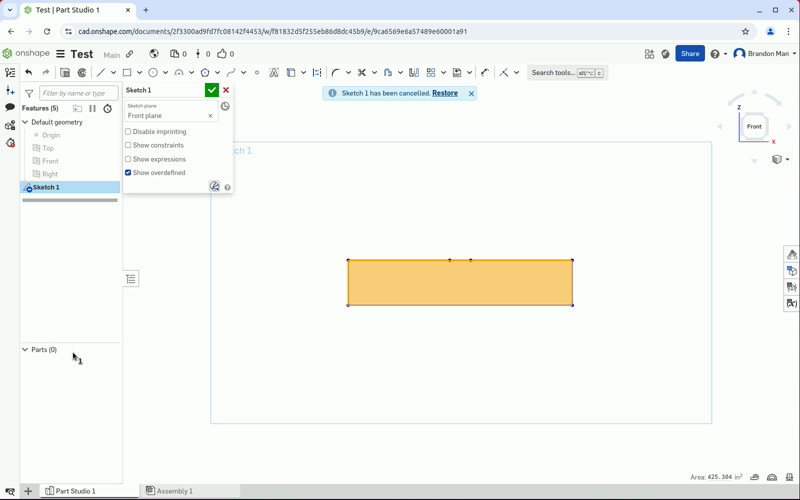
key(shift+y)
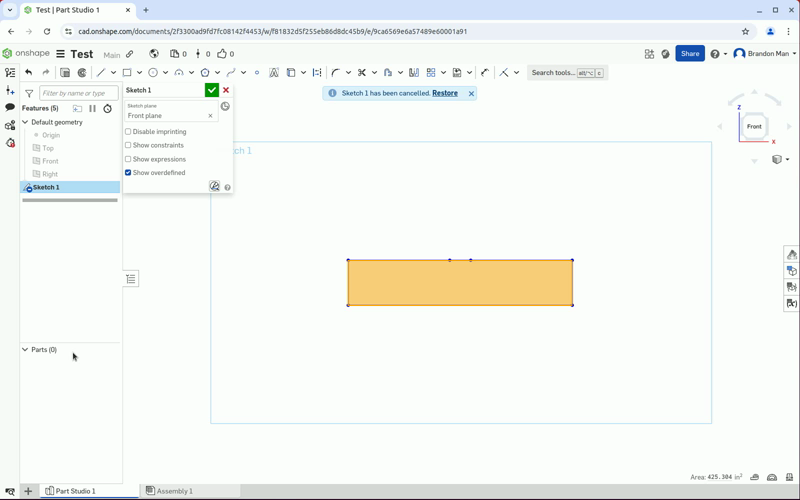
key(shift+e)
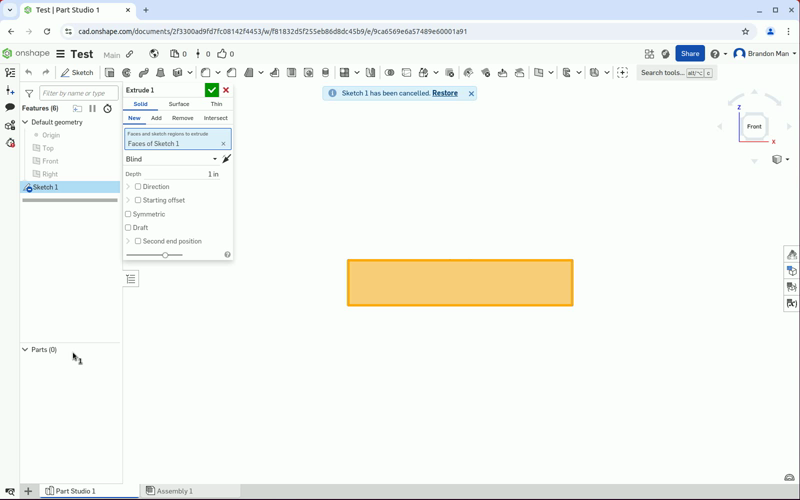
mouse_move(143, 106)
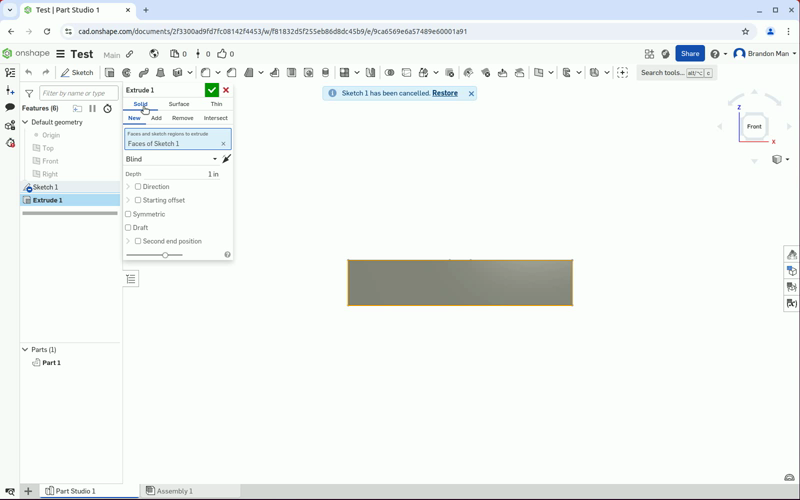
click(143, 106)
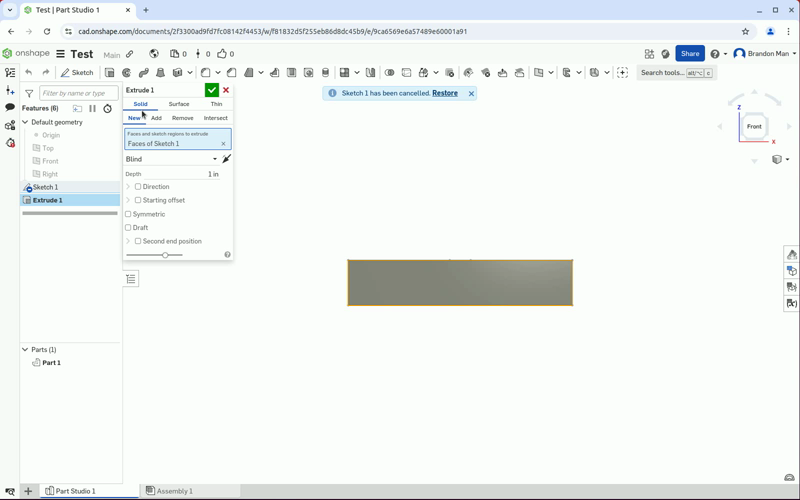
mouse_move(137, 120)
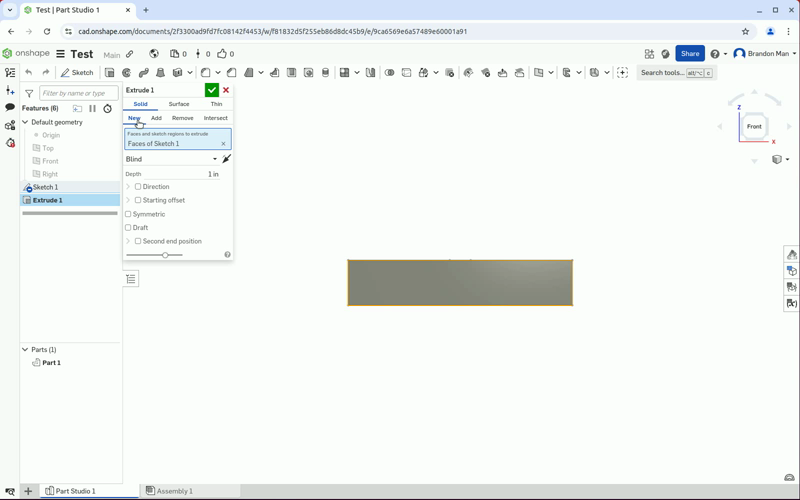
click(137, 120)
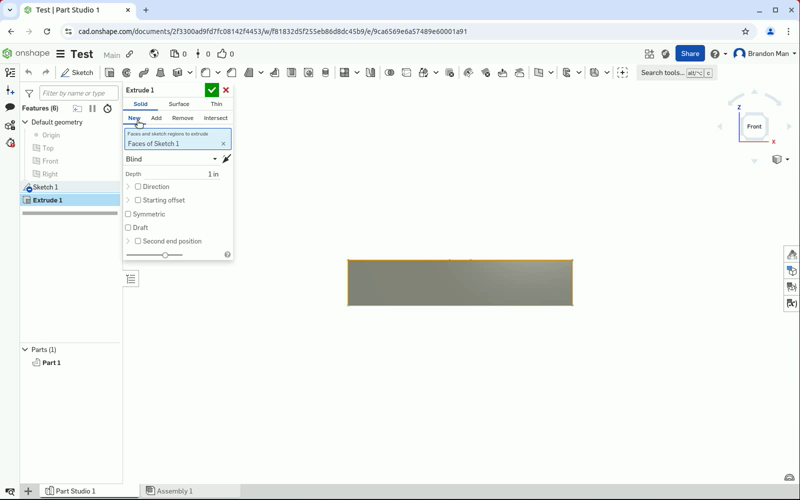
key(tab, 4)
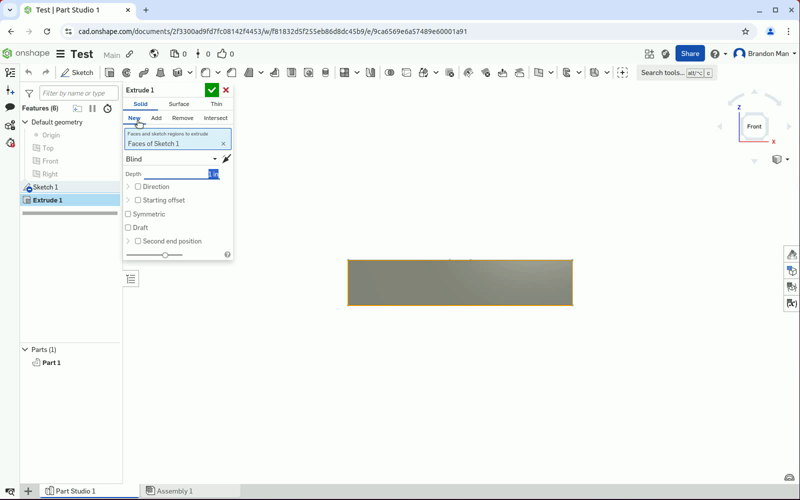
text(4.574)
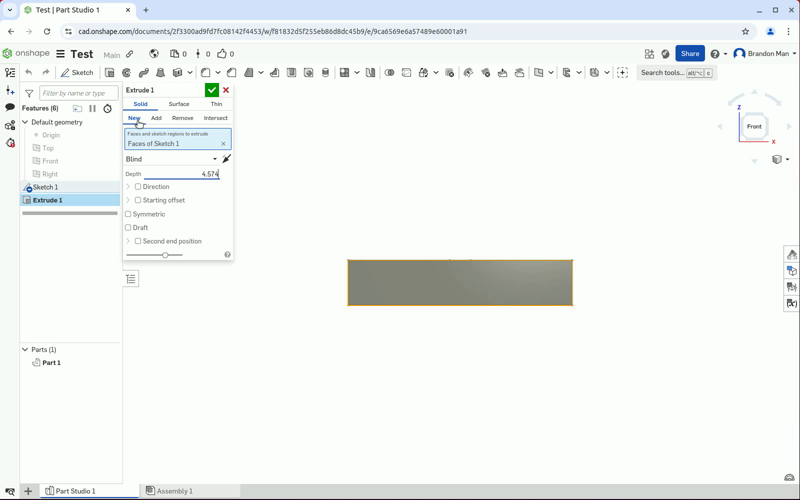
key(enter)
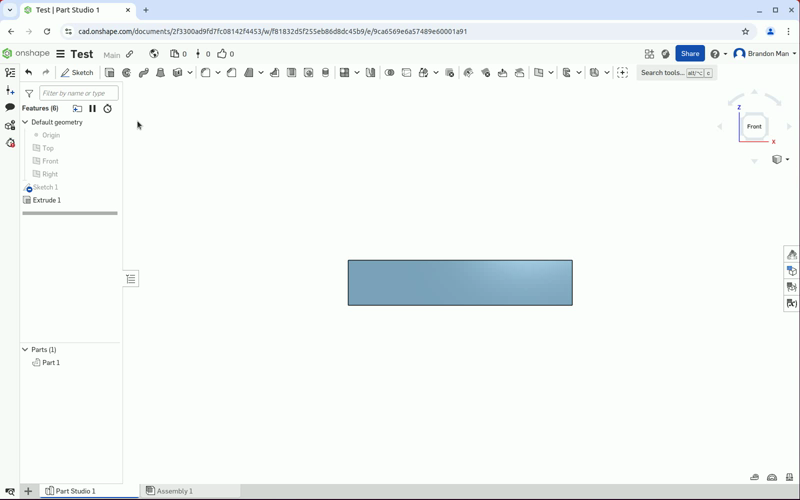
key(shift+h)
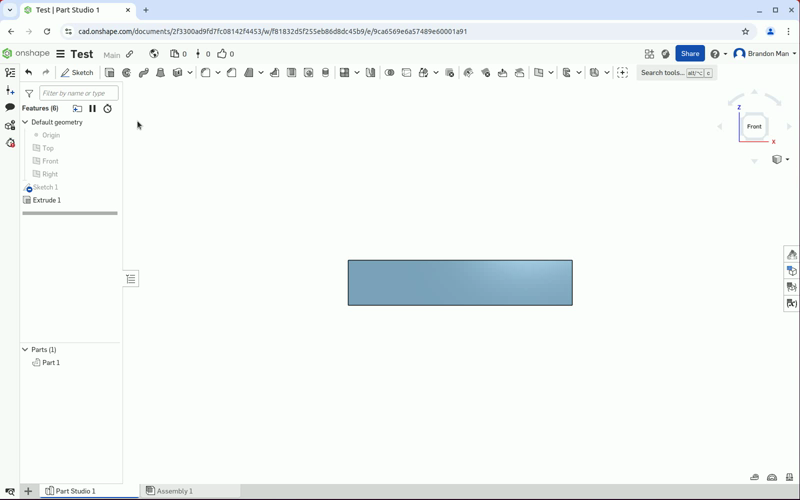
key(shift+h)
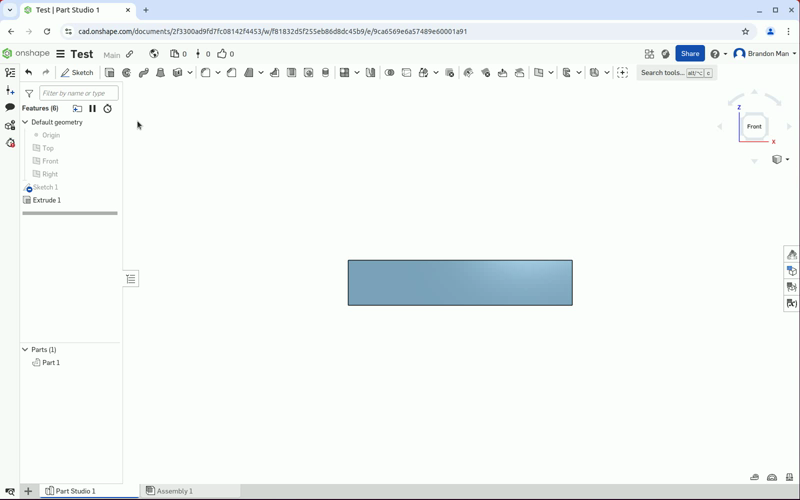
mouse_move(73, 189)
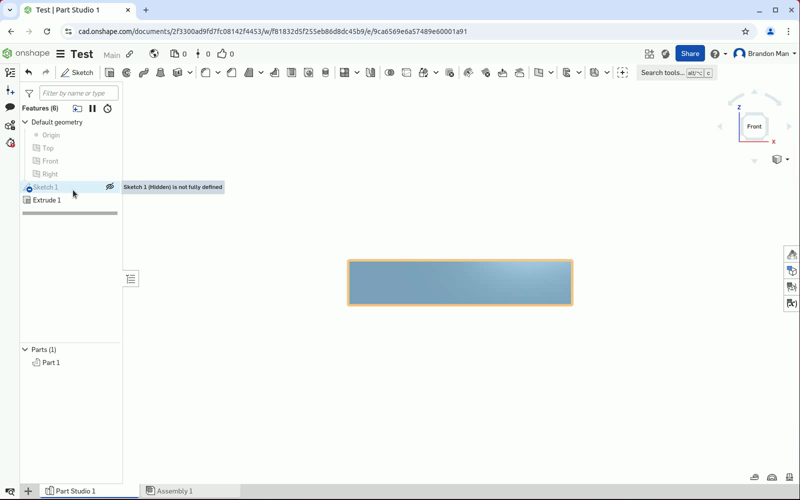
click(73, 189)
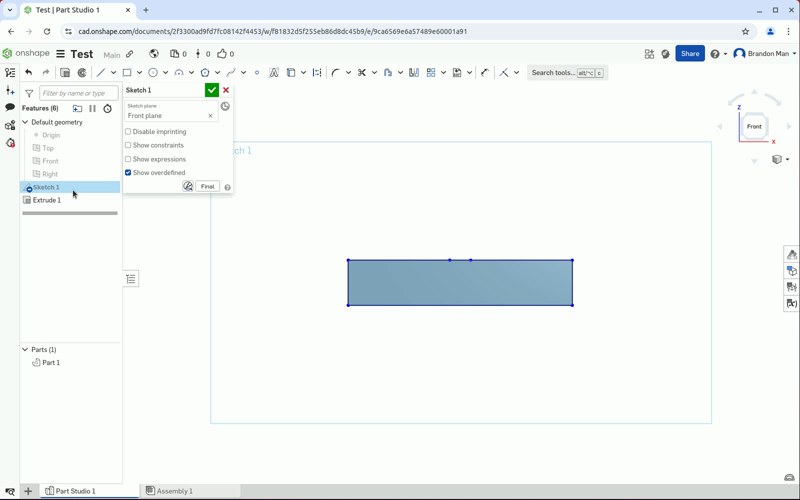
mouse_move(229, 92)
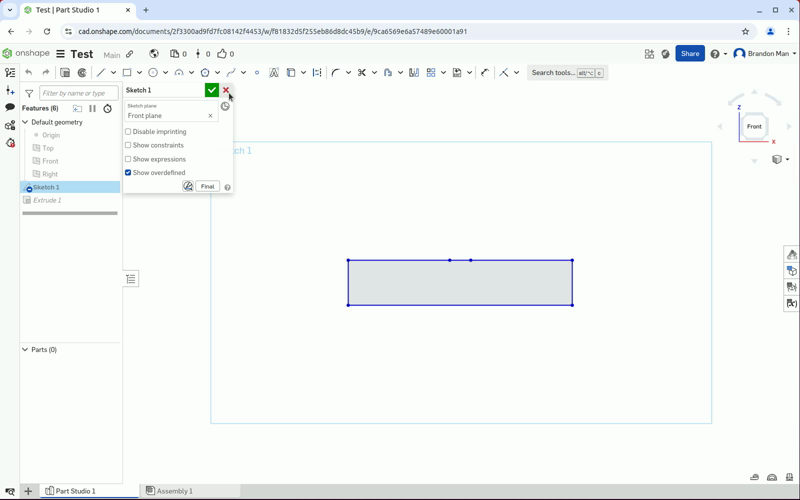
click(229, 92)
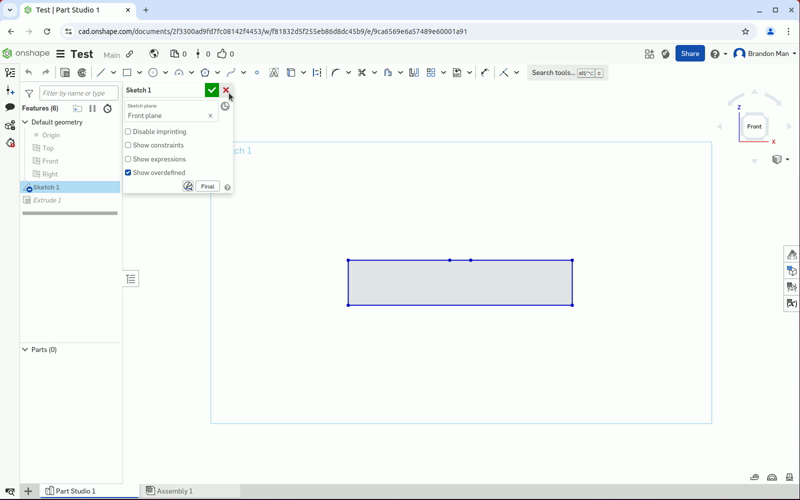
key(shift+s)
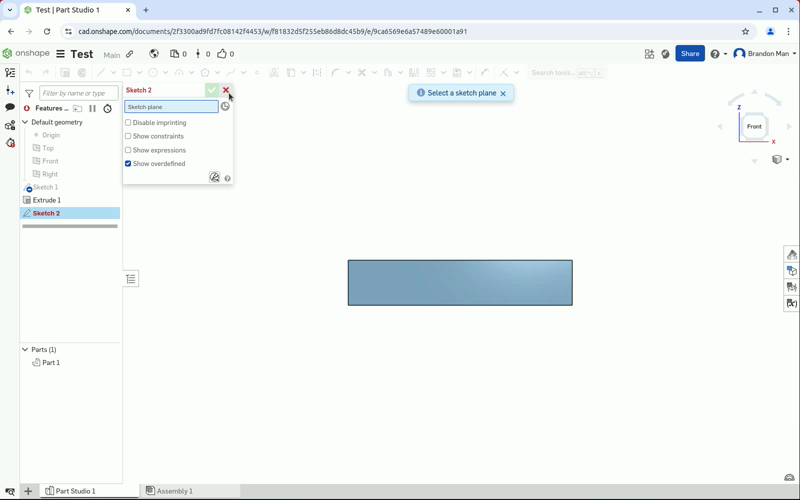
mouse_move(73, 163)
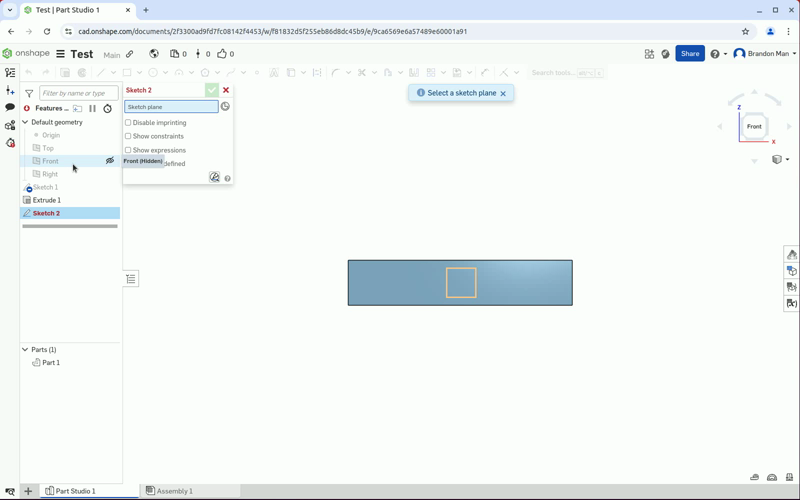
click(73, 163)
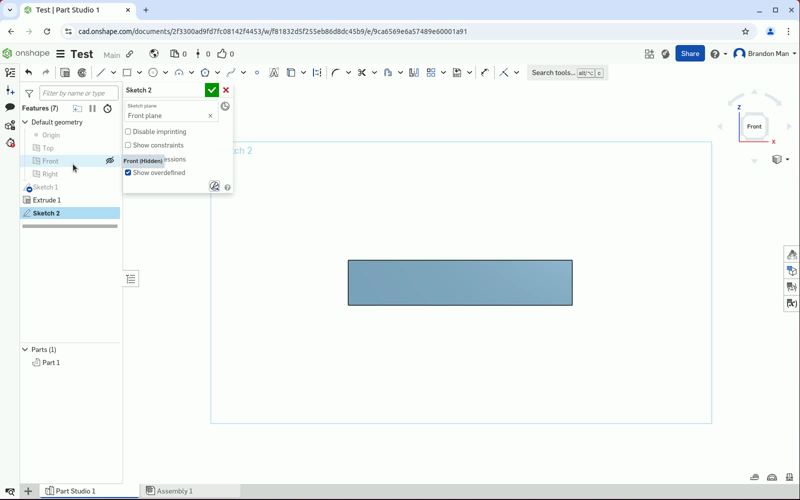
mouse_move(73, 352)
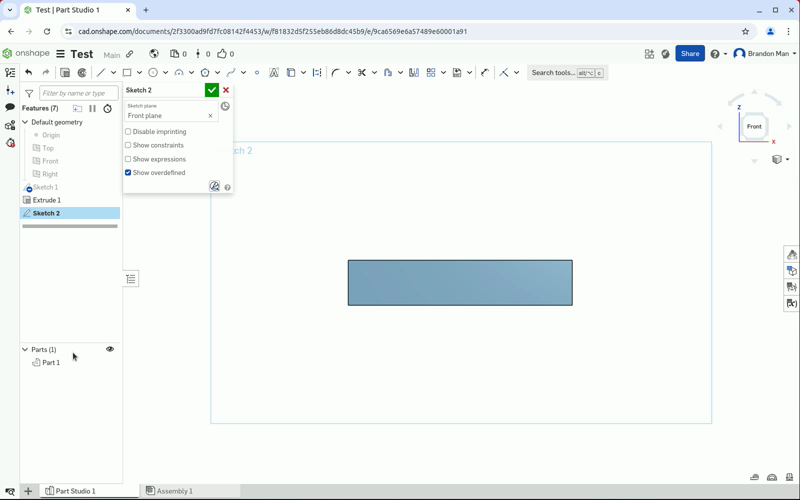
key(y)
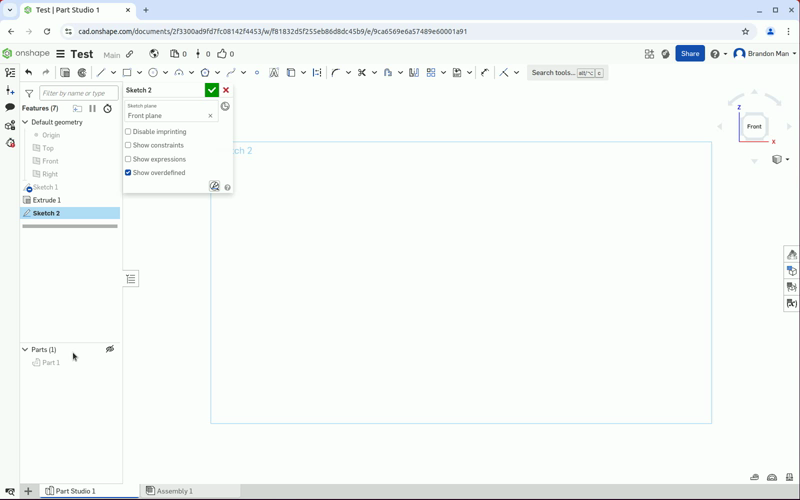
key(l)
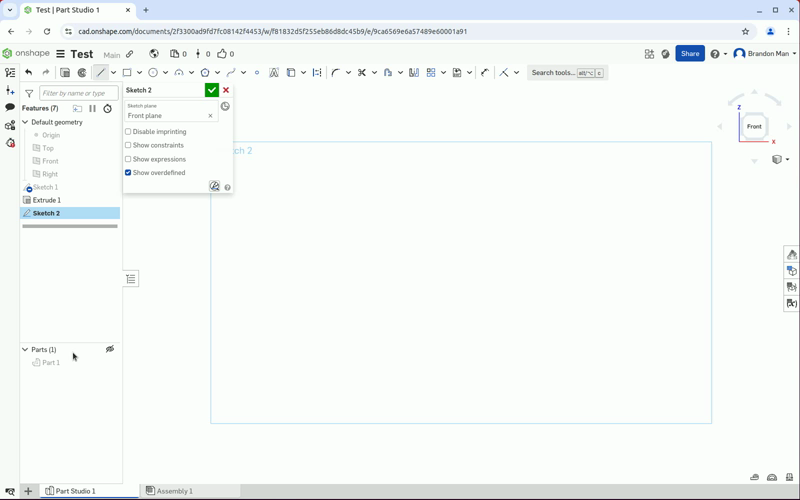
key_down(shift)
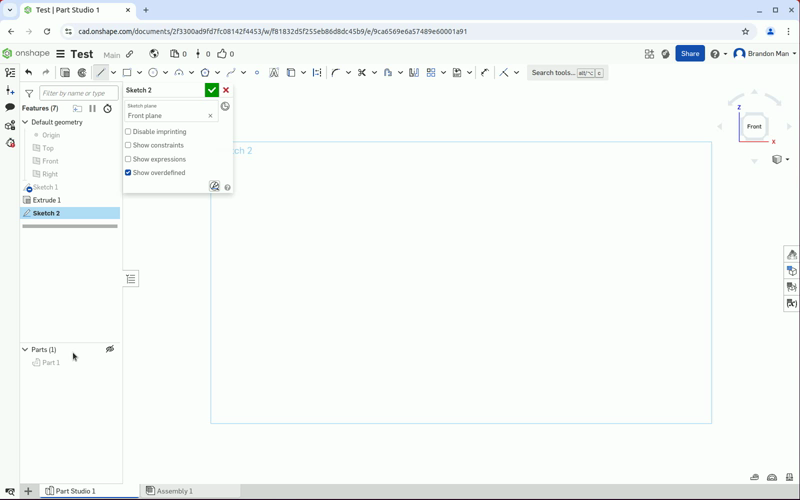
mouse_move(404, 238)
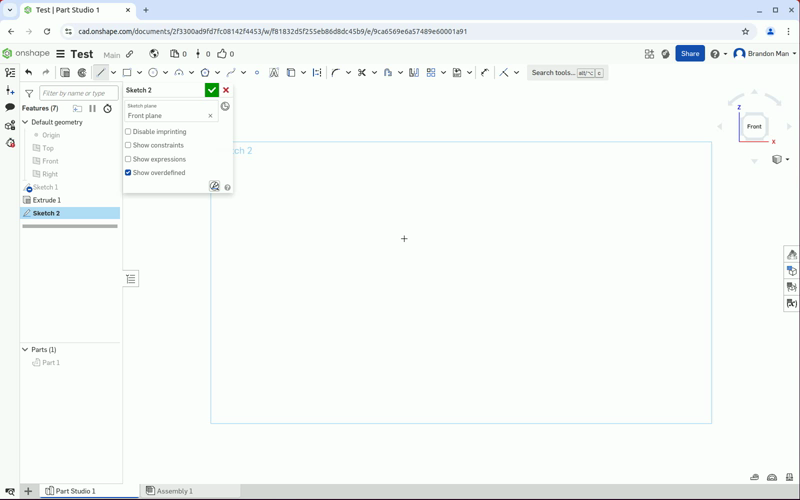
click(404, 238)
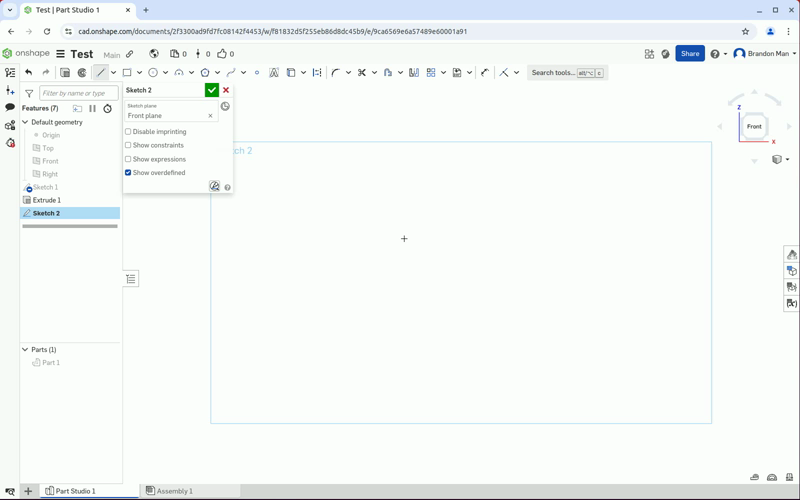
key_up(shift)
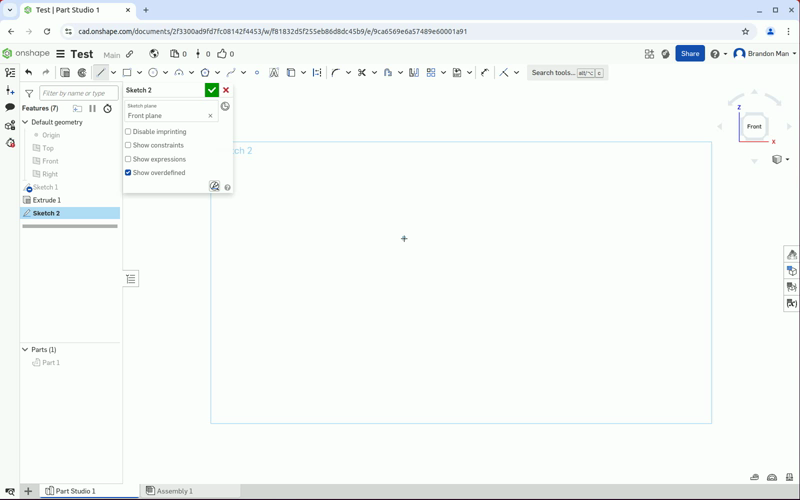
key_down(shift)
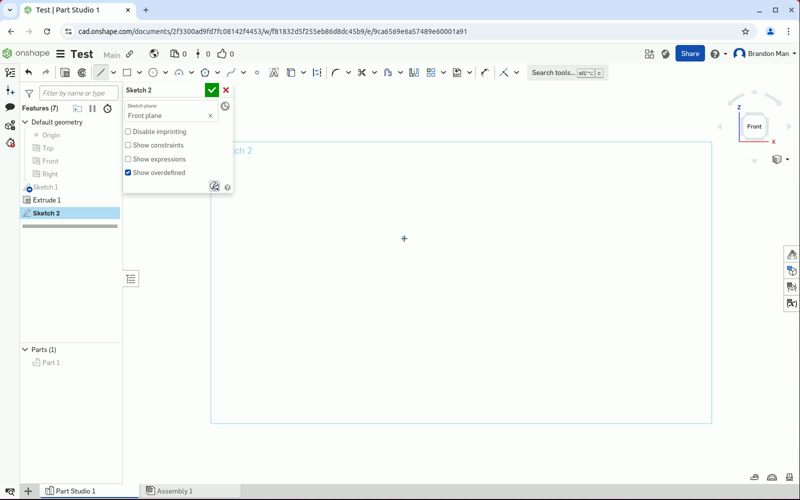
mouse_move(434, 238)
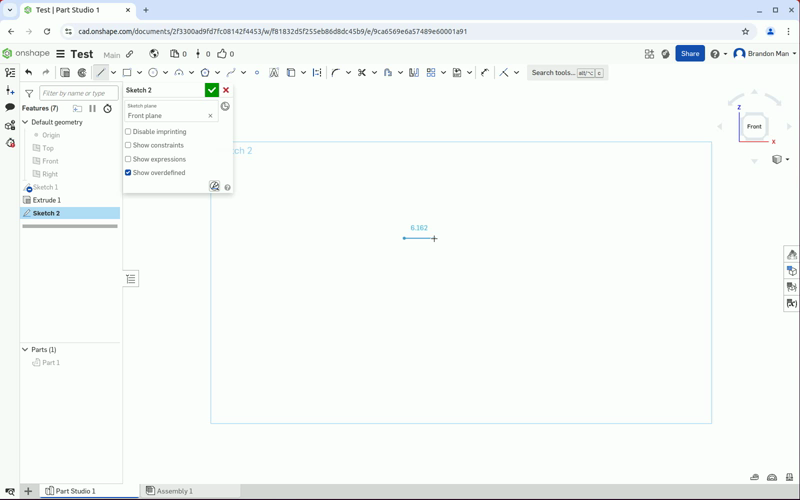
mouse_move(450, 238)
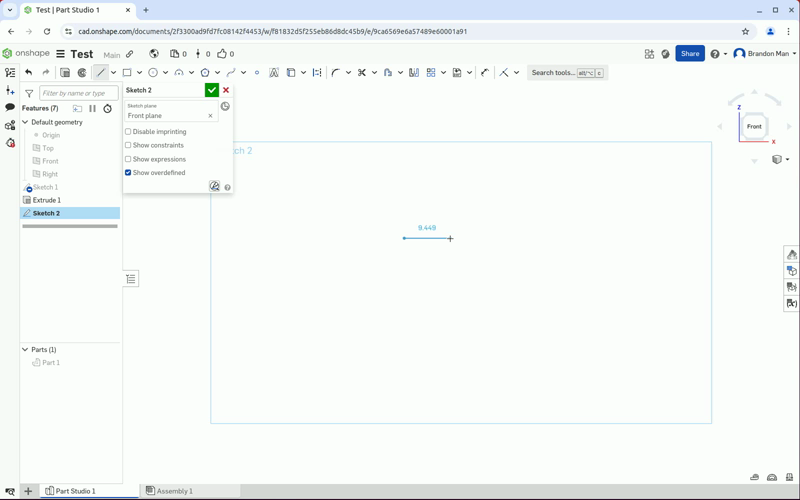
click(450, 238)
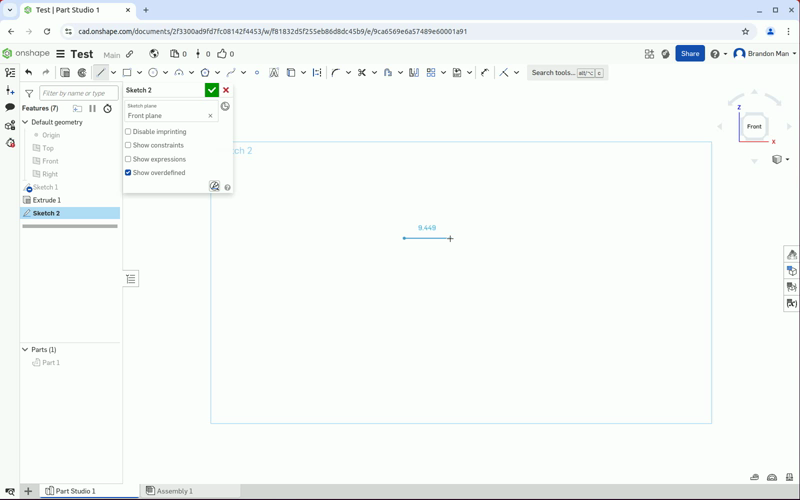
key_up(shift)
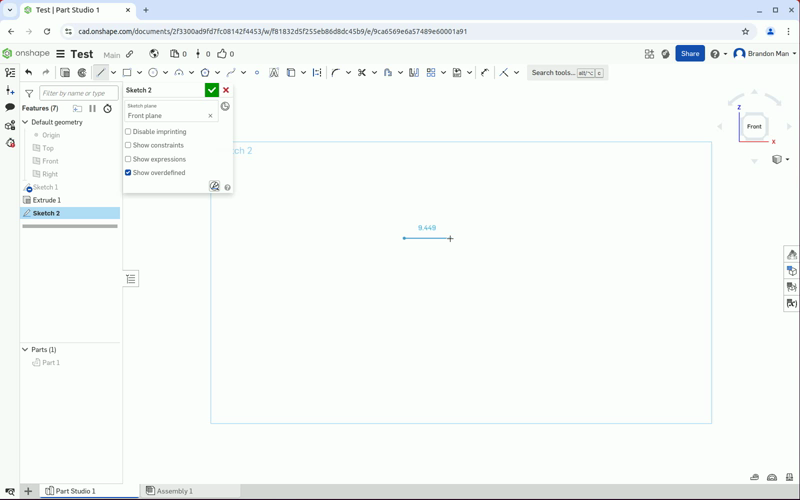
key_down(shift)
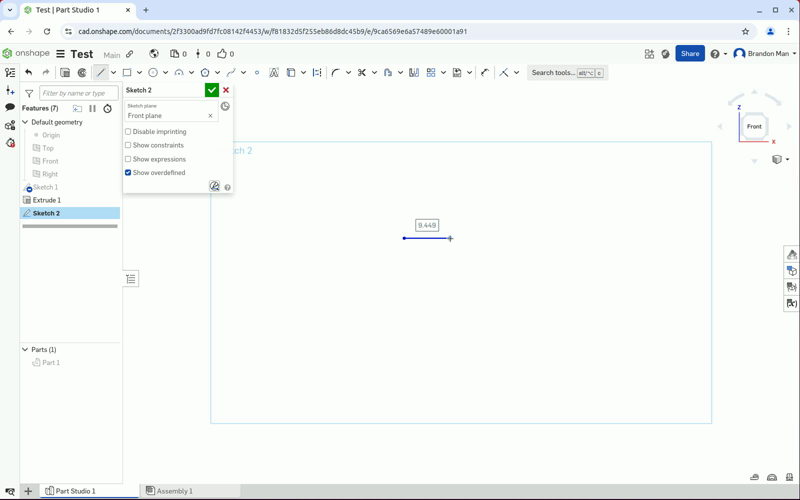
mouse_move(480, 238)
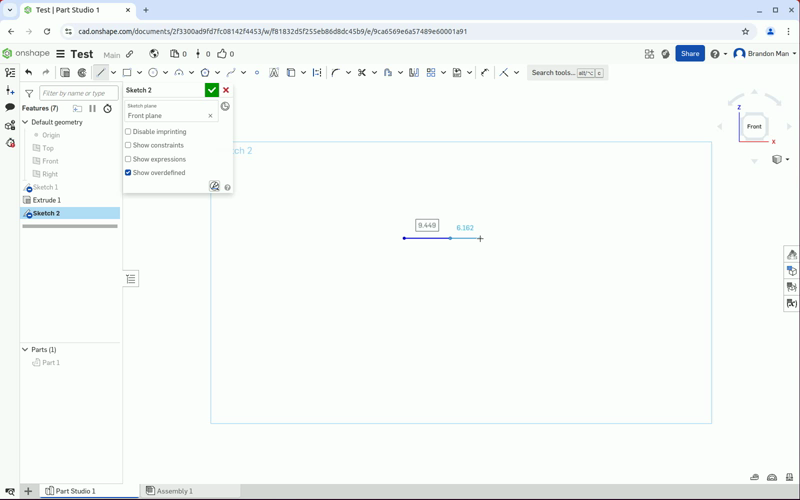
mouse_move(450, 261)
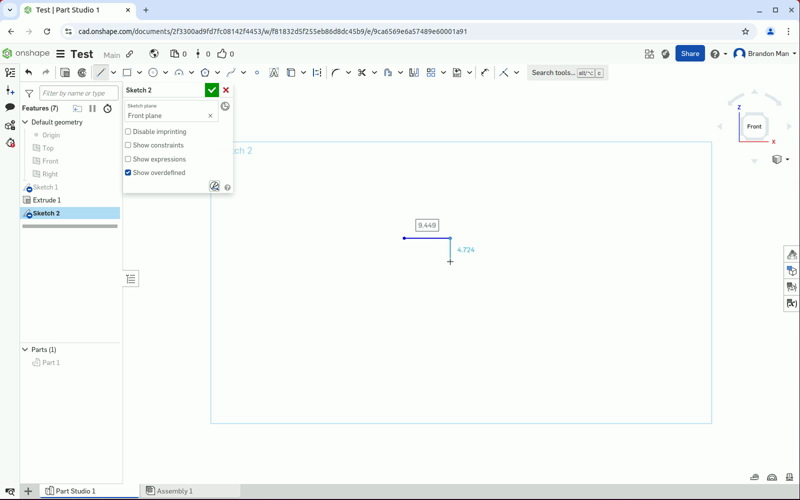
click(450, 261)
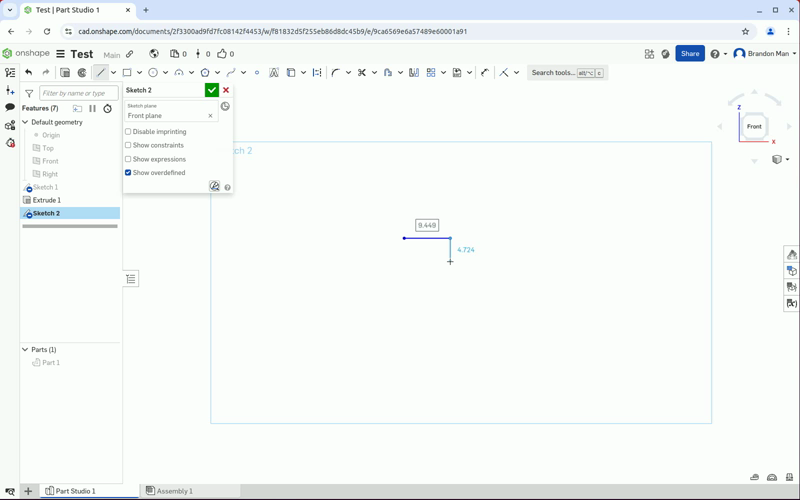
key_up(shift)
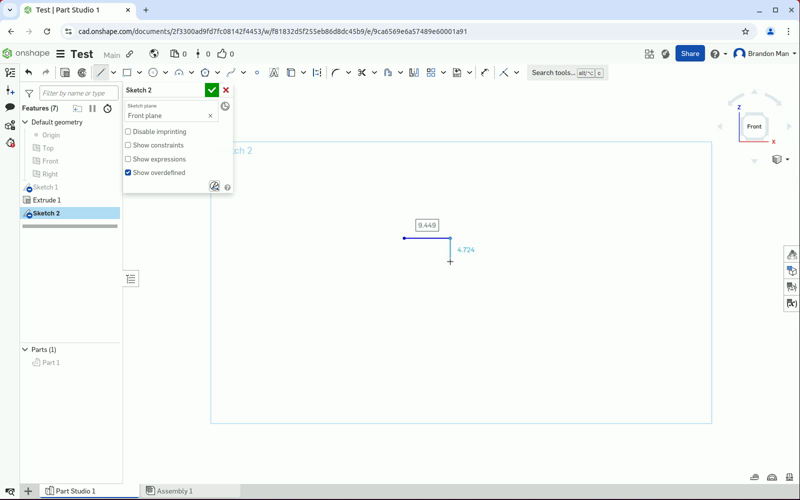
key_down(shift)
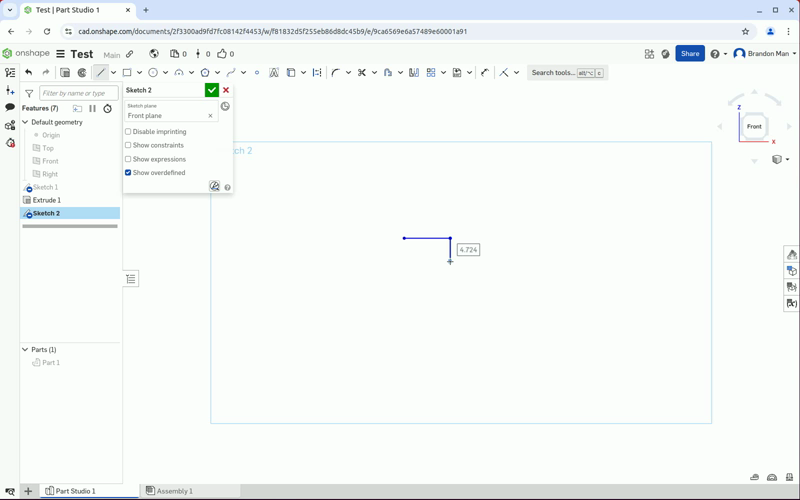
mouse_move(480, 261)
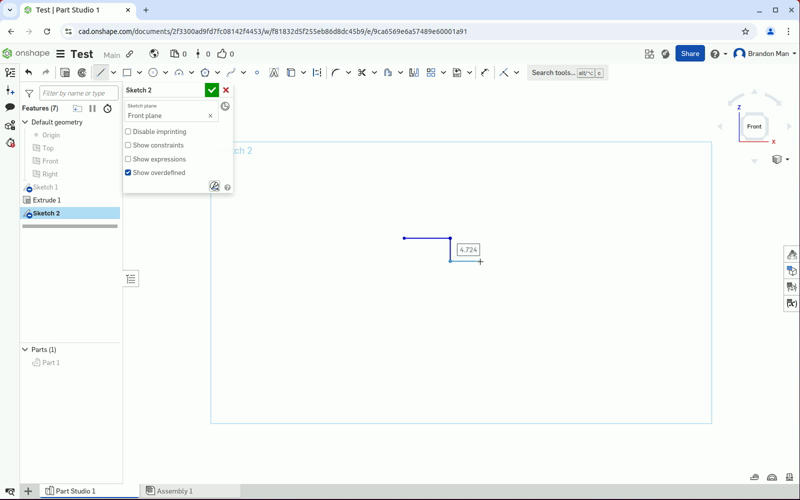
mouse_move(473, 261)
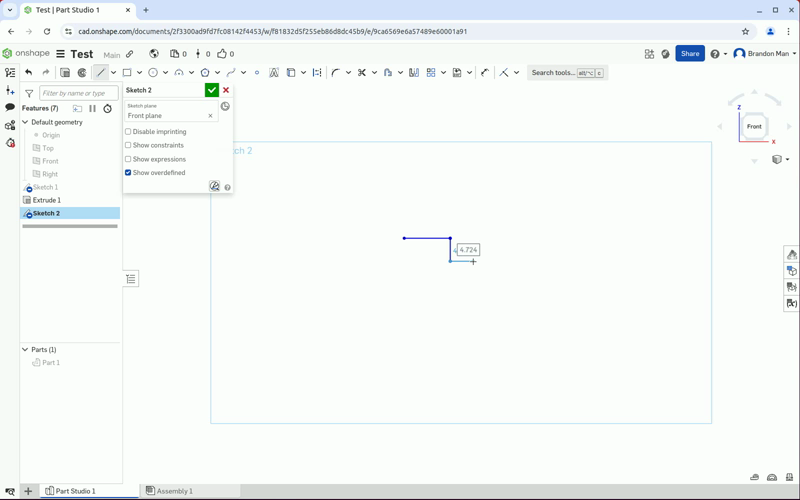
click(473, 261)
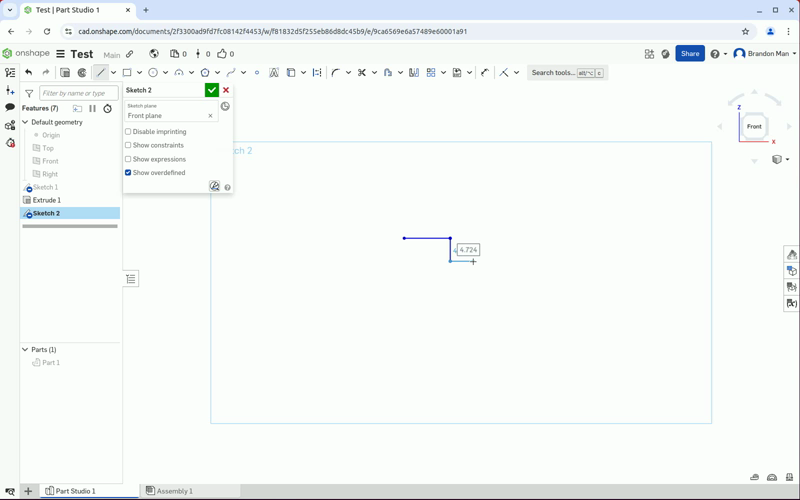
key_up(shift)
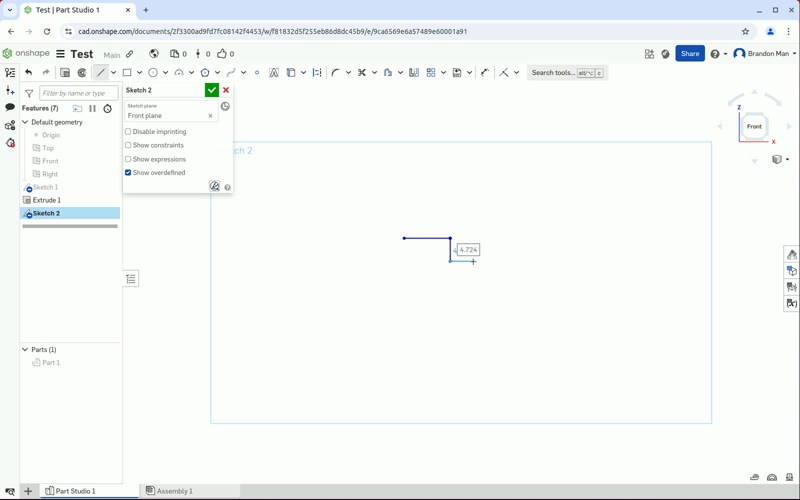
key_down(shift)
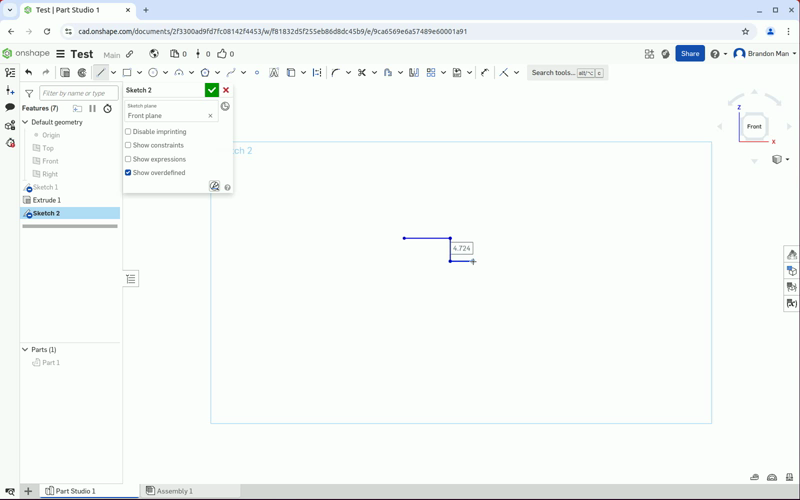
mouse_move(503, 261)
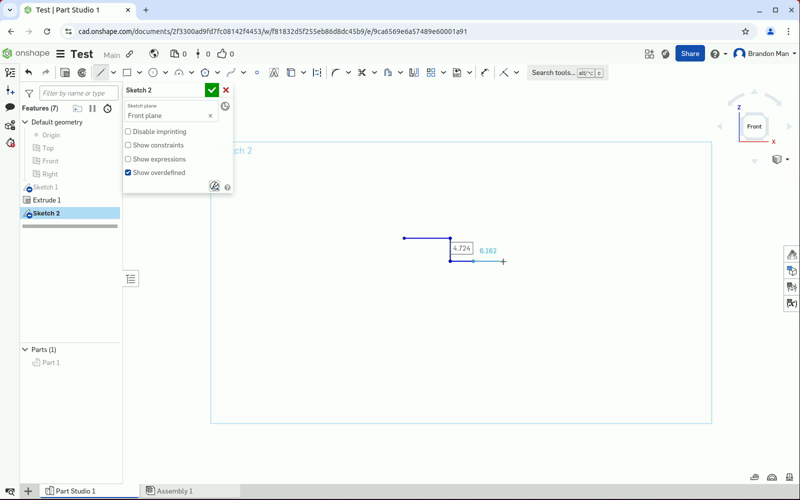
mouse_move(473, 215)
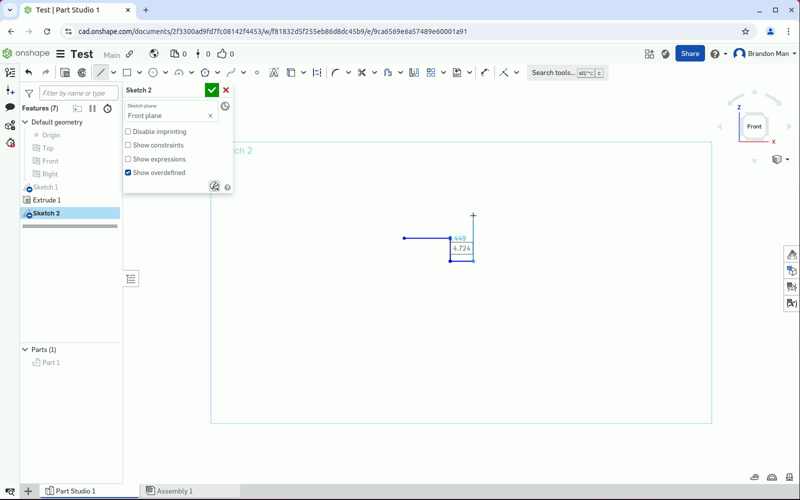
click(473, 215)
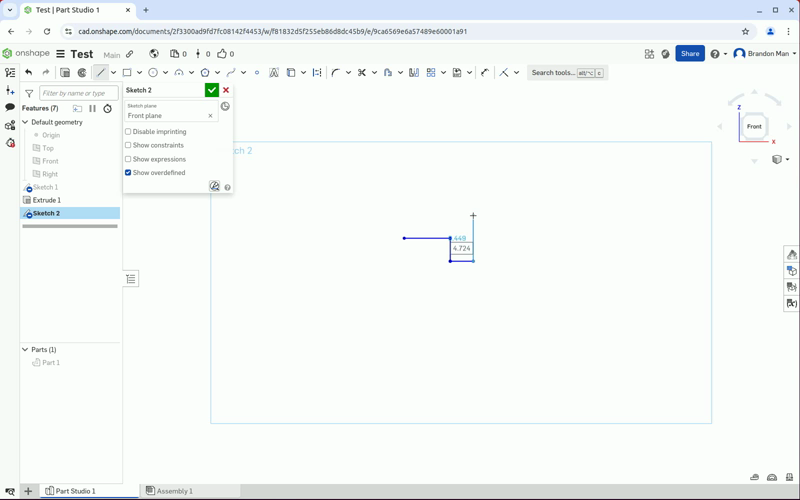
key_up(shift)
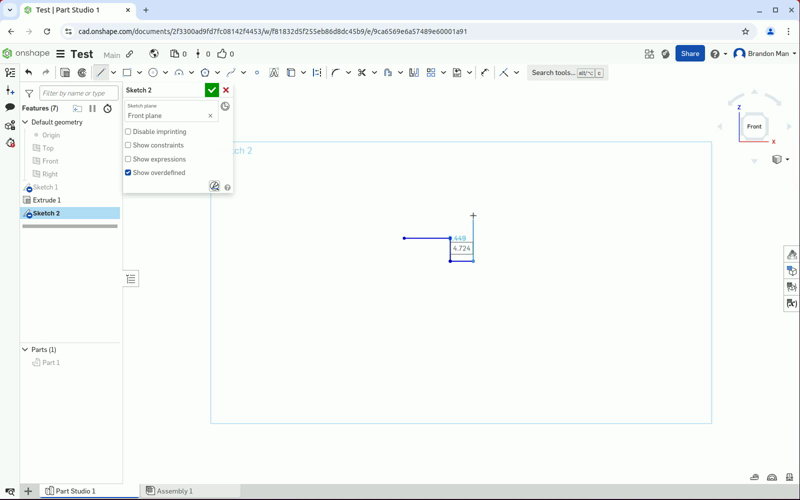
key_down(shift)
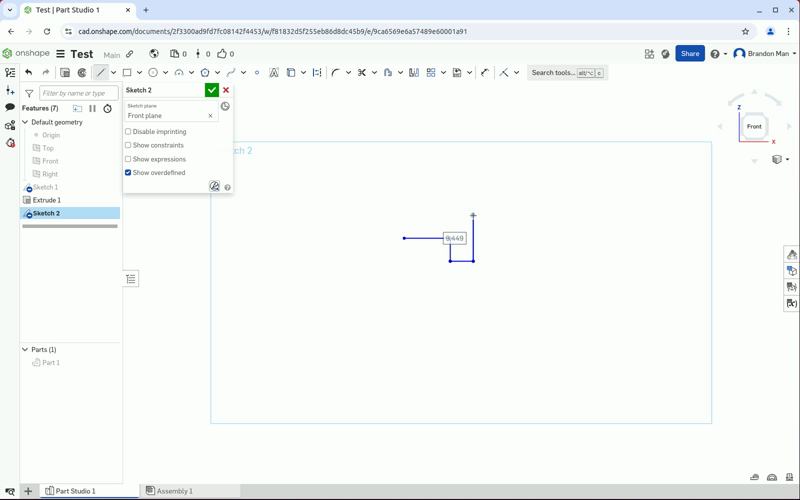
mouse_move(404, 215)
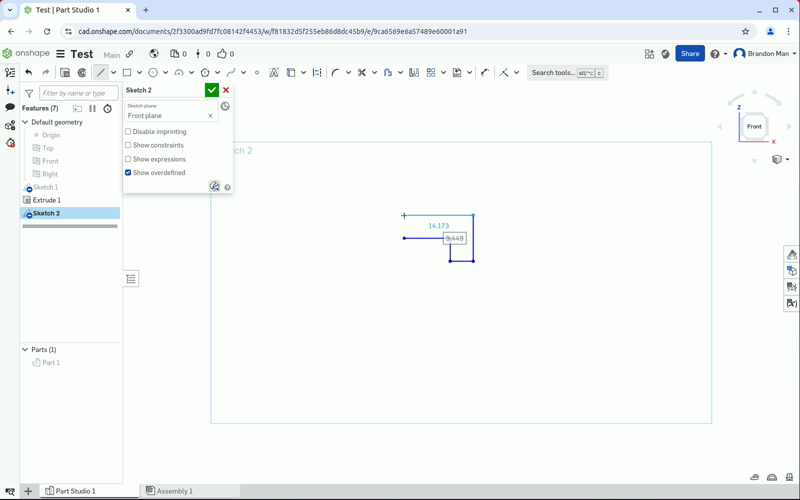
click(404, 215)
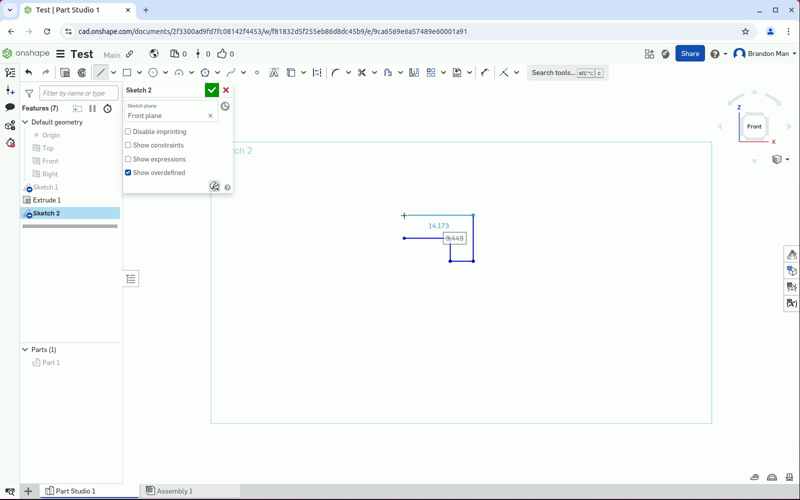
key_up(shift)
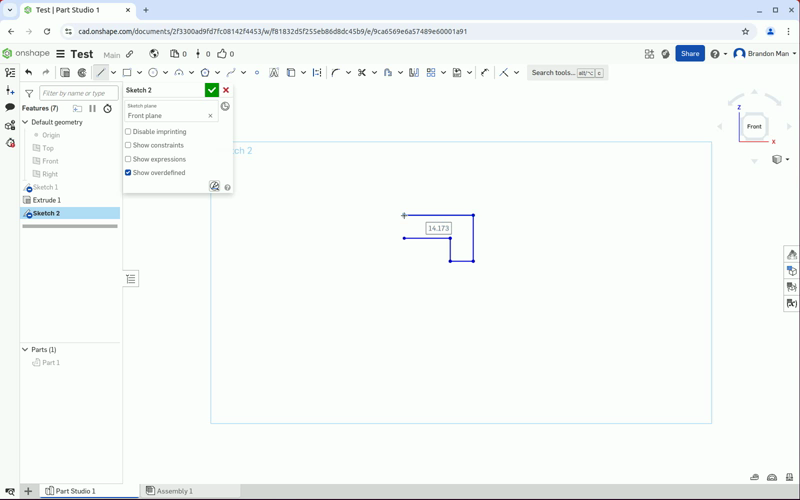
mouse_move(434, 215)
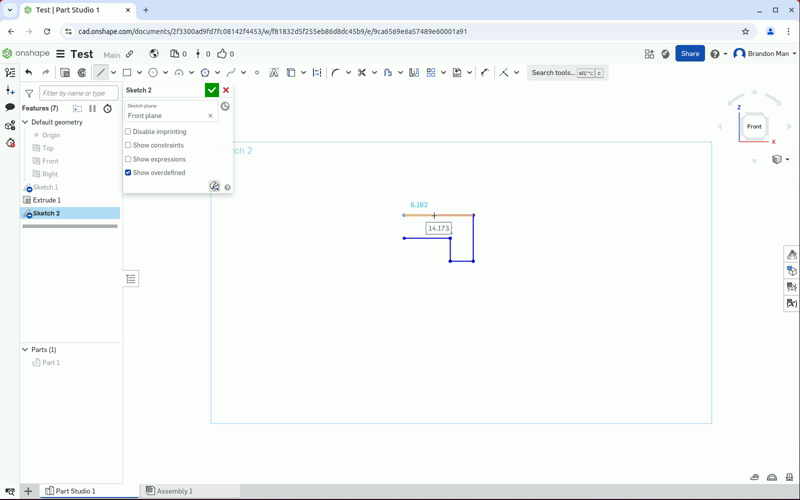
key_down(shift)
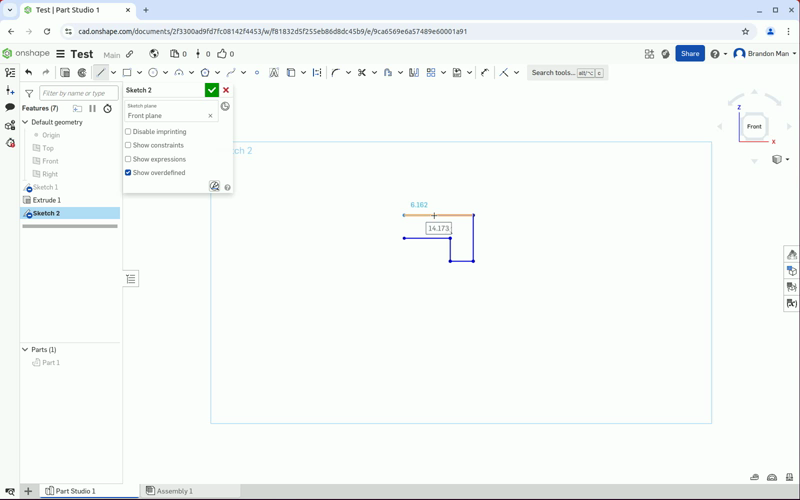
mouse_move(404, 238)
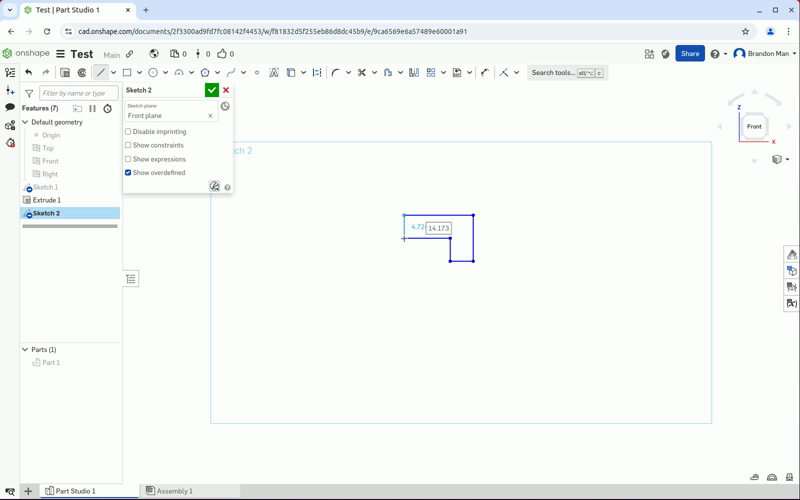
key_up(shift)
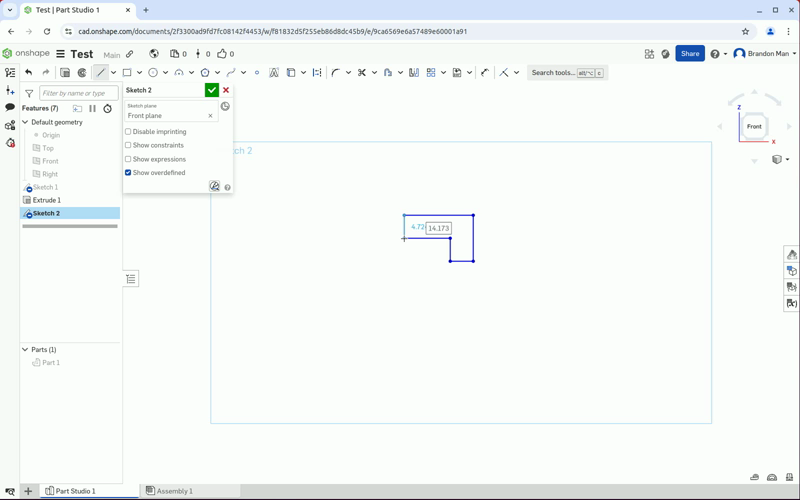
click(404, 238)
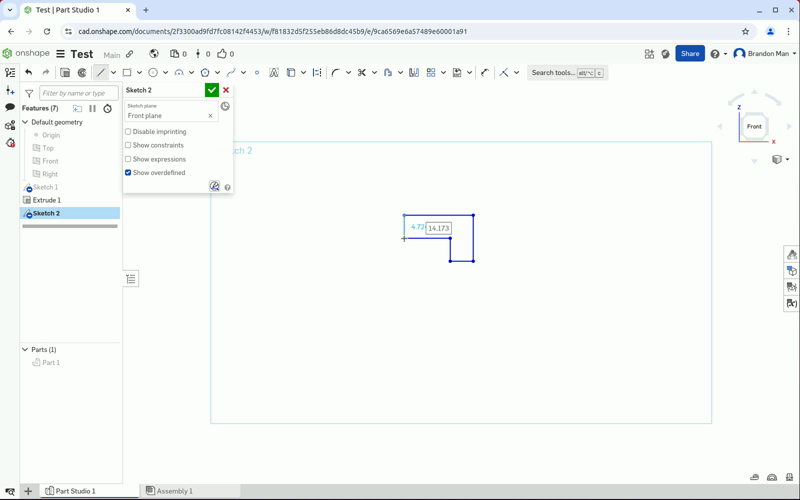
key(esc)
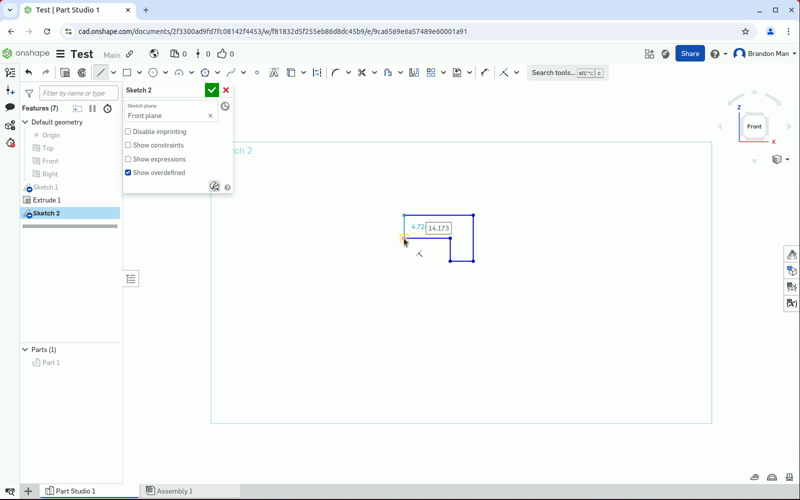
mouse_move(456, 245)
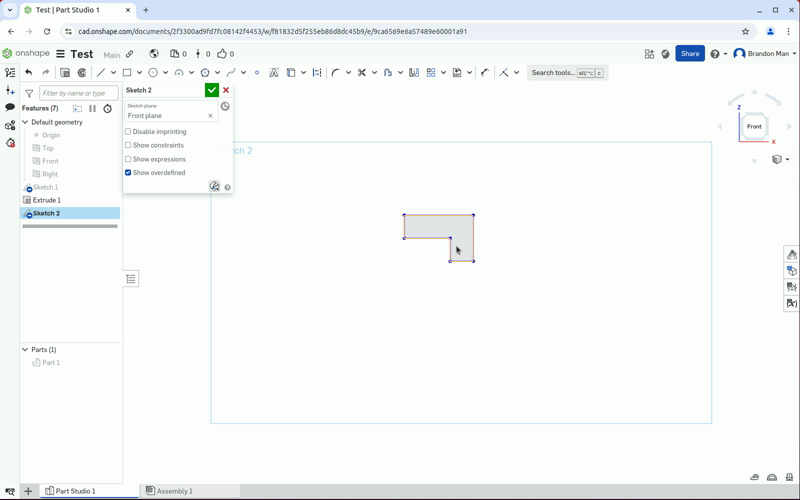
click(456, 245)
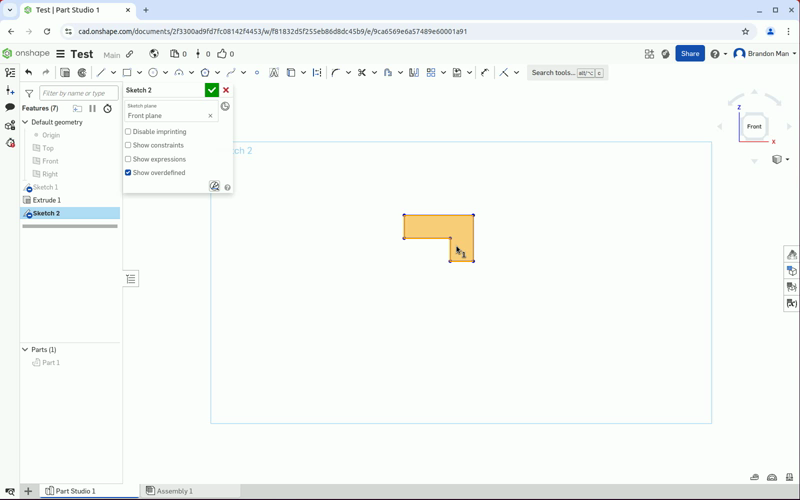
mouse_move(73, 352)
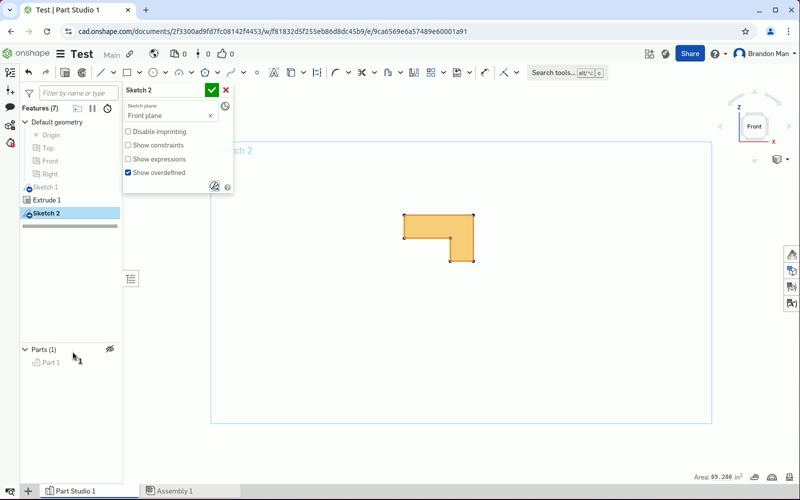
key(shift+y)
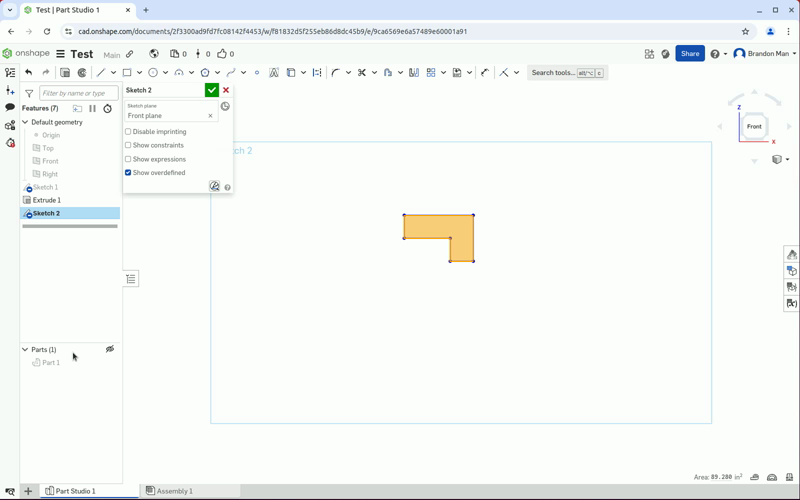
key(shift+e)
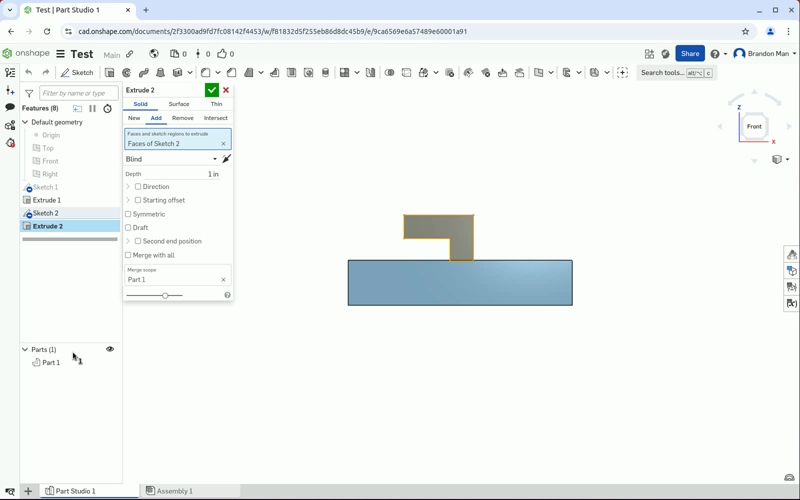
mouse_move(143, 106)
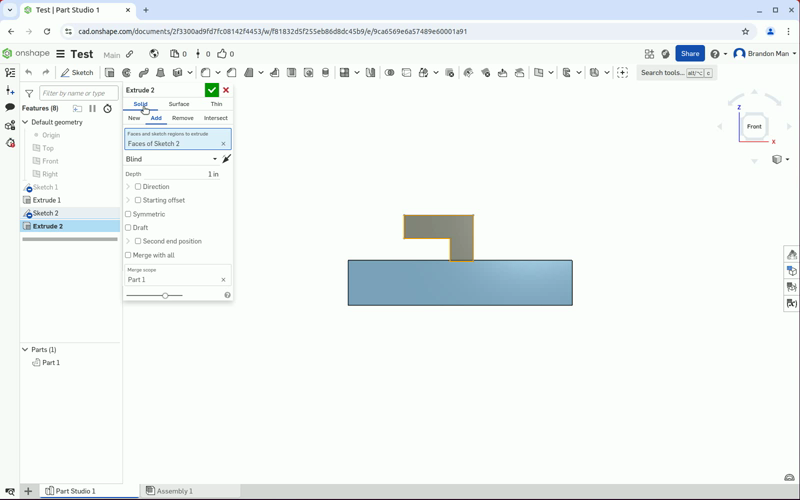
click(143, 106)
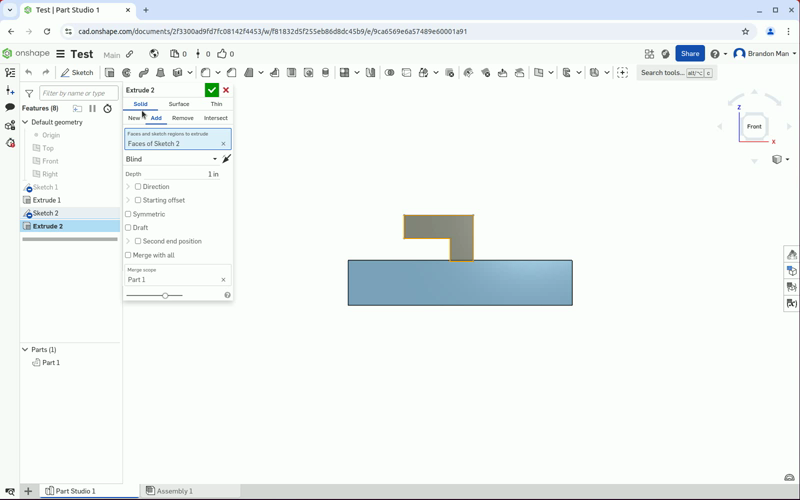
mouse_move(137, 120)
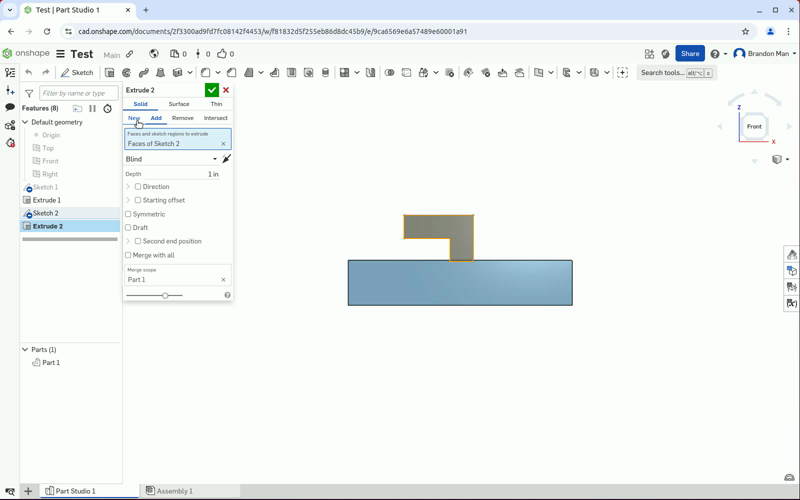
click(137, 120)
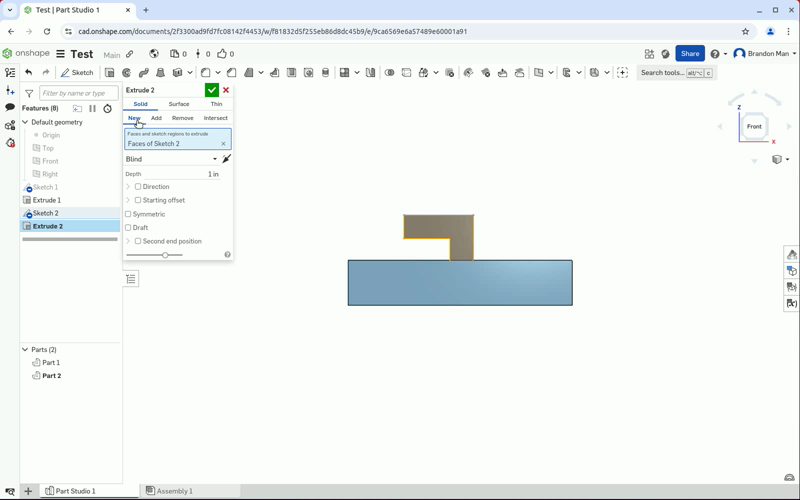
key(tab, 4)
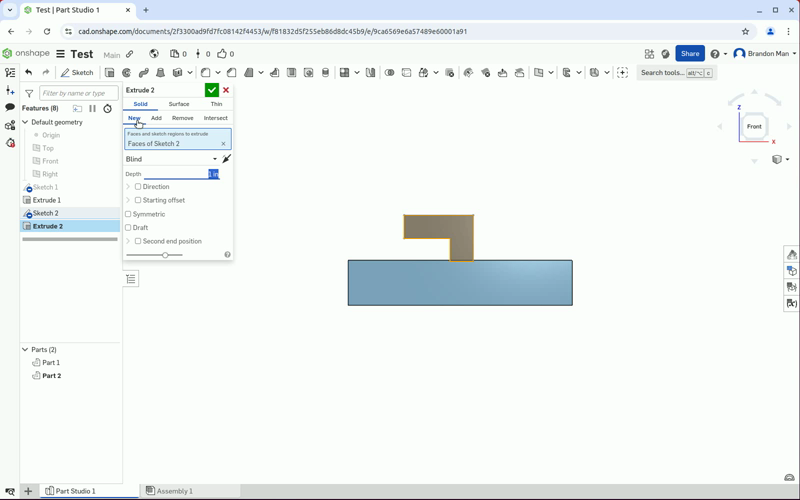
text(4.574)
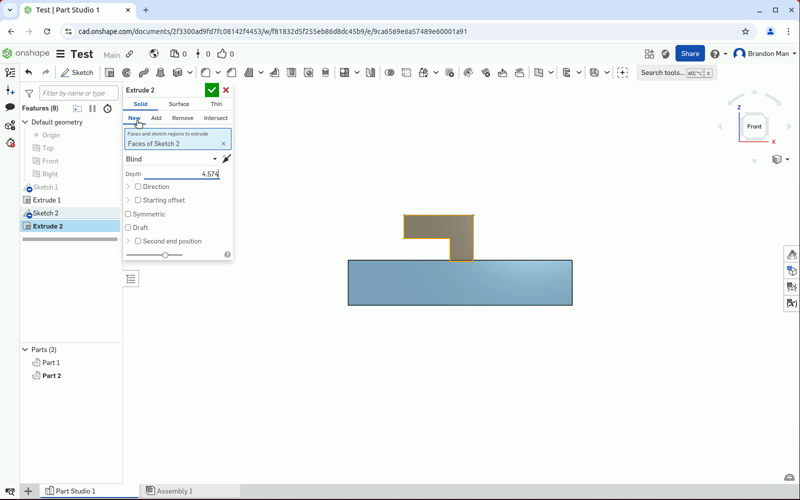
key(enter)
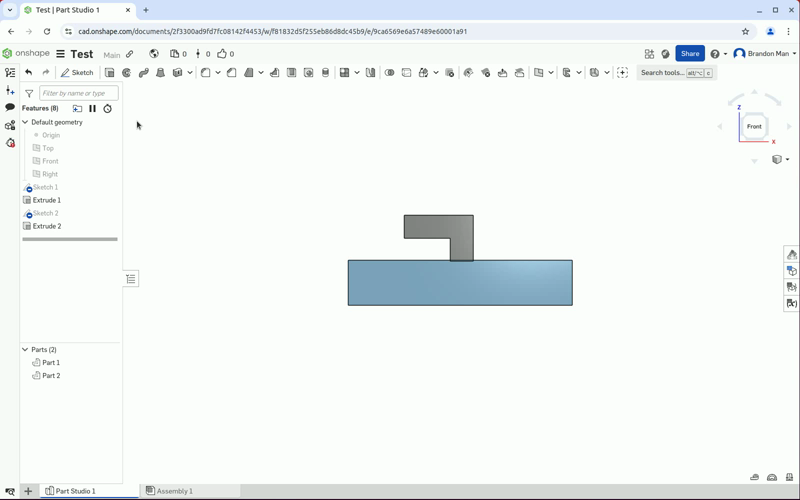
key(shift+h)
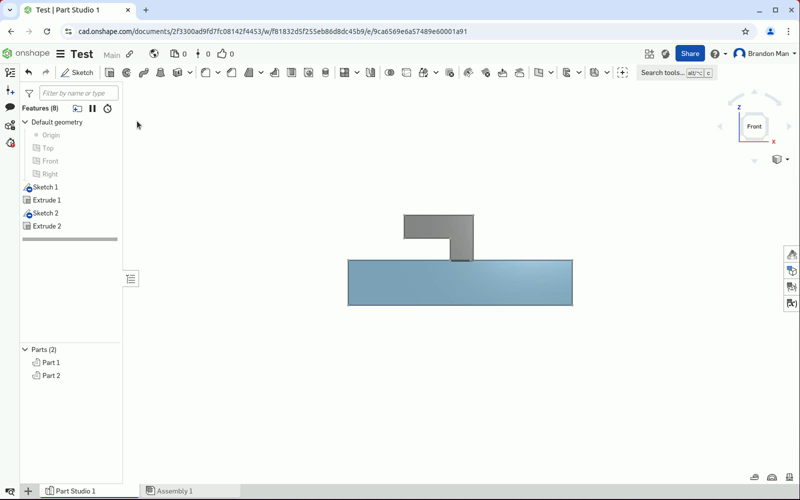
key(shift+h)
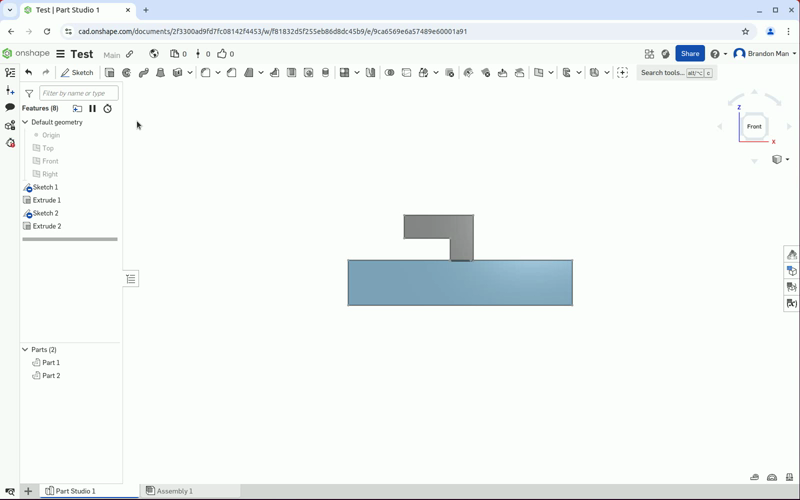
key(shift+7)
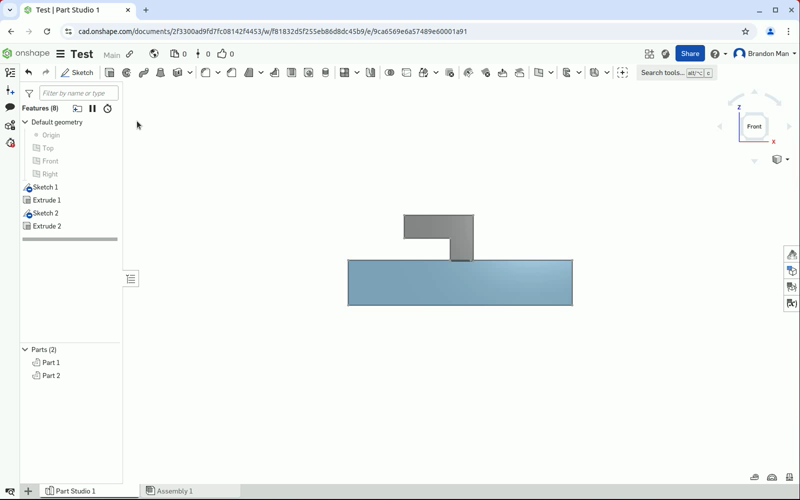
key(left, 2)
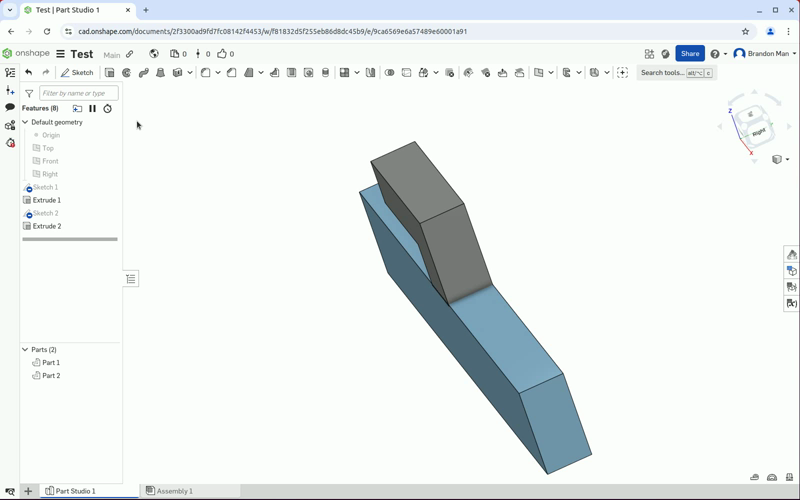
key(down, 2)
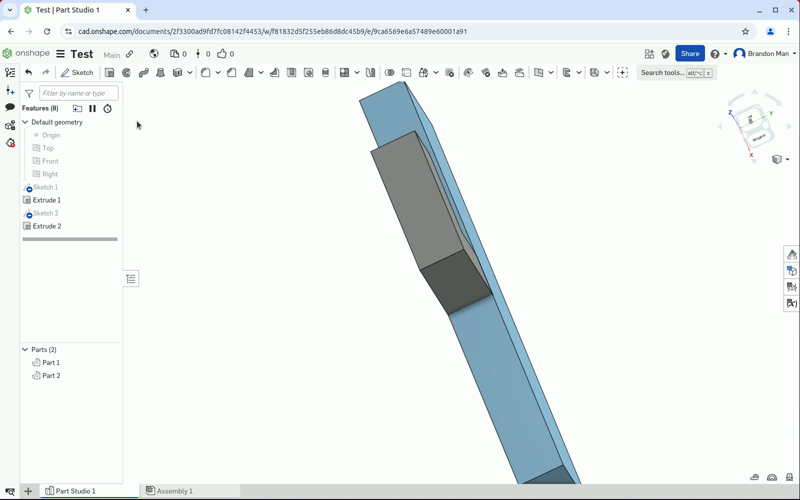
key(up, 2)
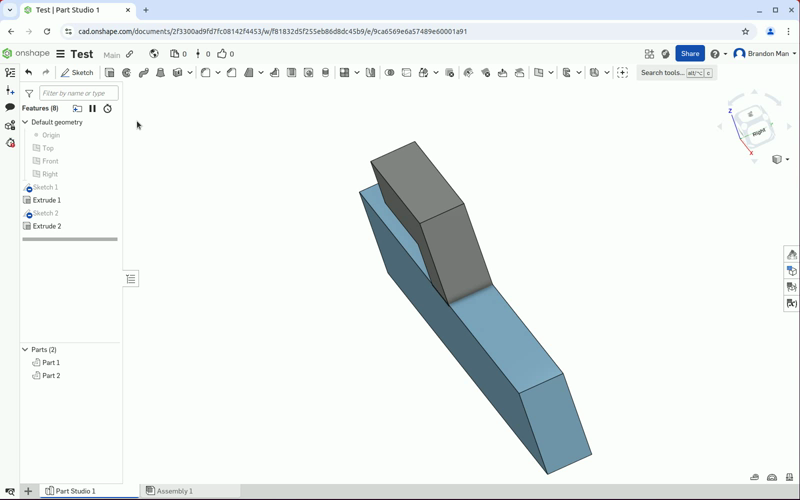
key(right, 2)
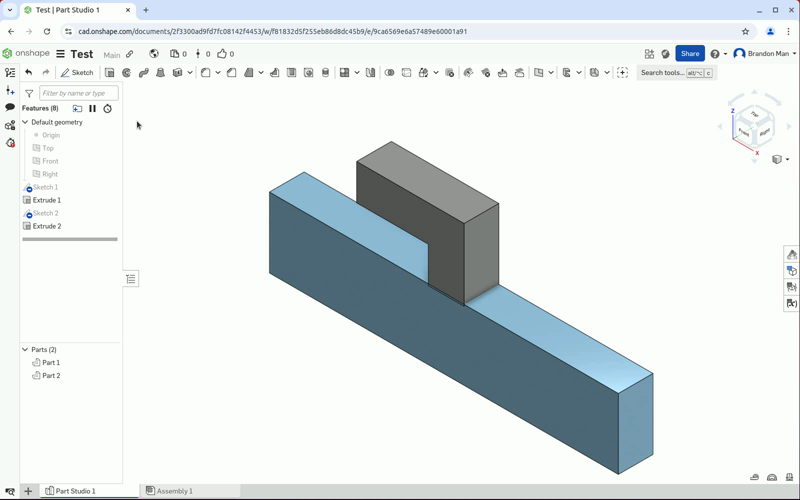
mouse_move(73, 189)
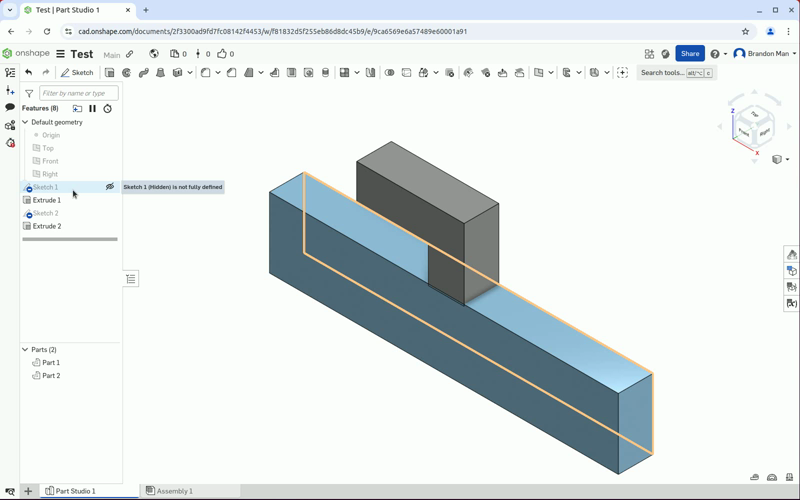
click(73, 189)